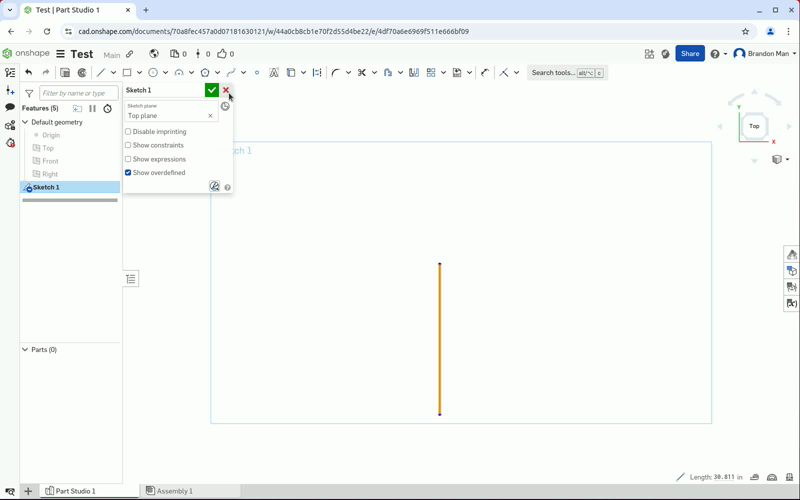
key(shift+h)
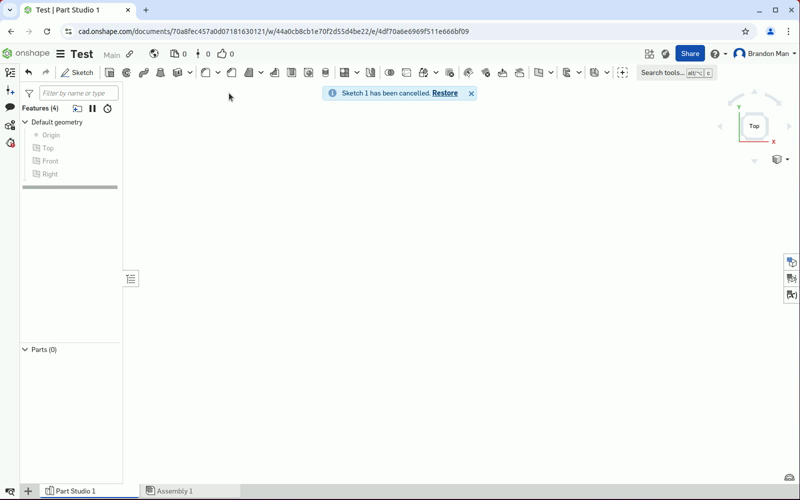
mouse_move(73, 352)
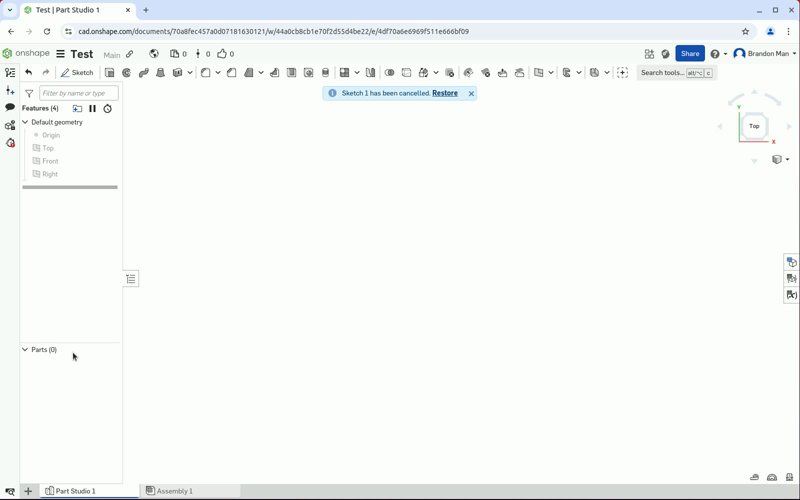
key(y)
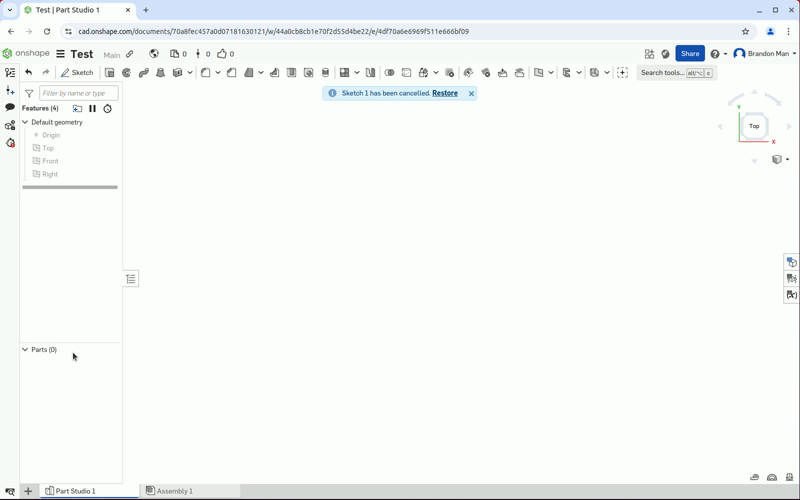
key(shift+p)
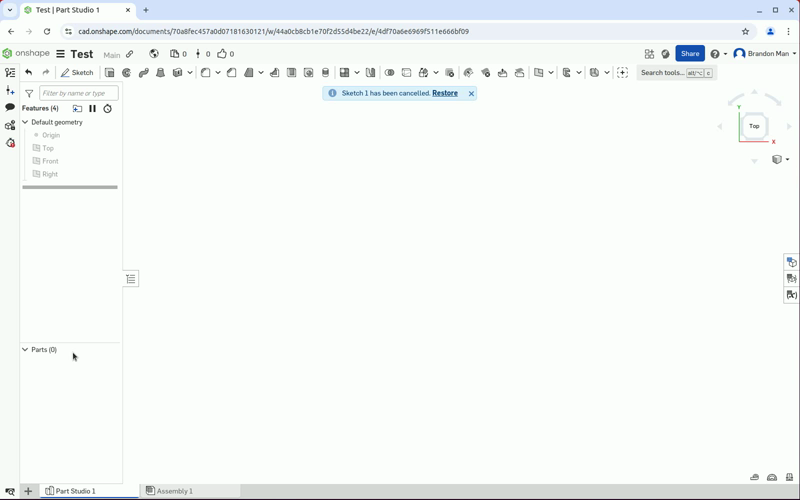
key(space)
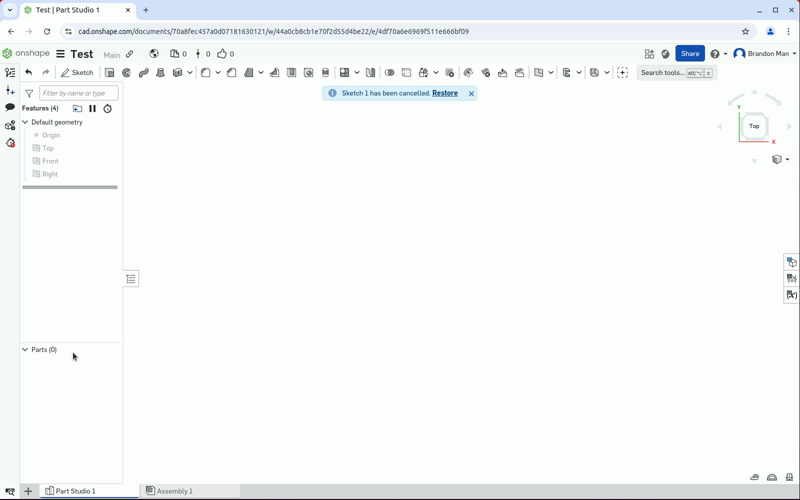
key_down(shift)
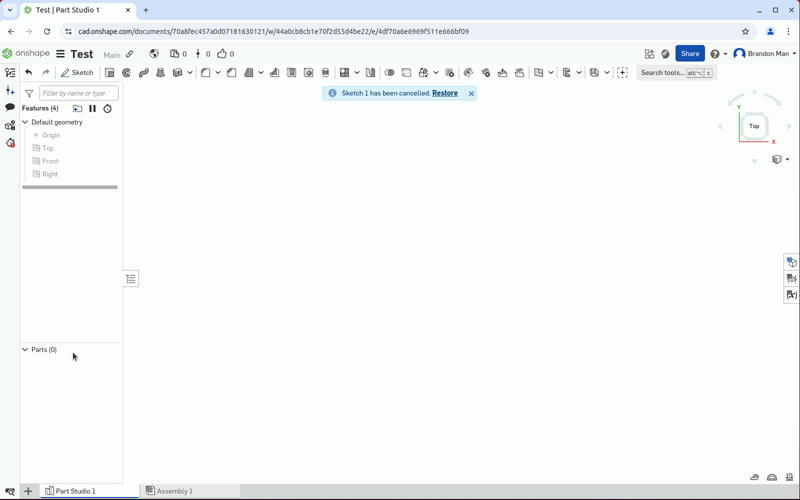
key(up)
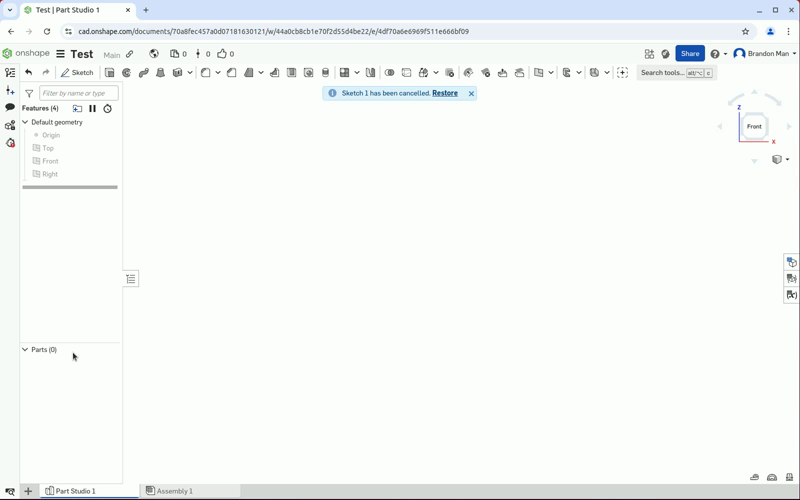
key_up(shift)
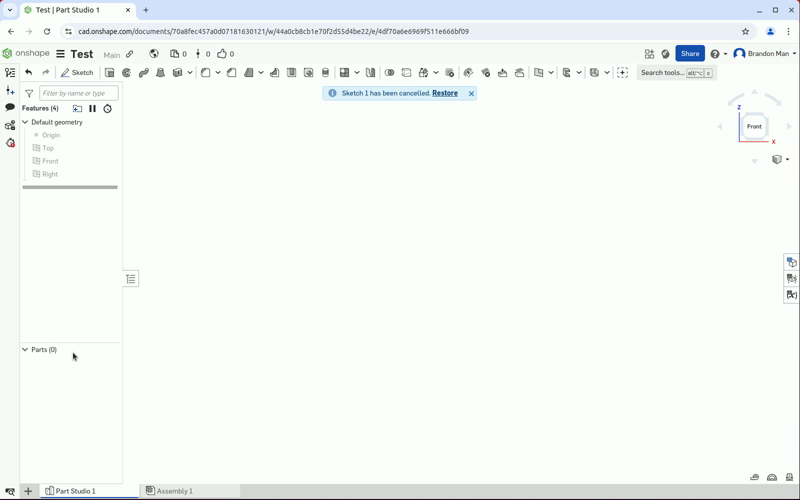
mouse_move(73, 352)
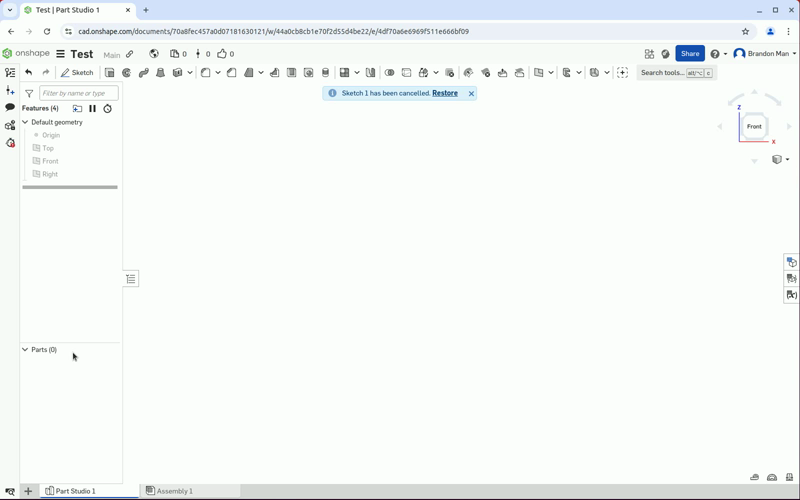
key(shift+y)
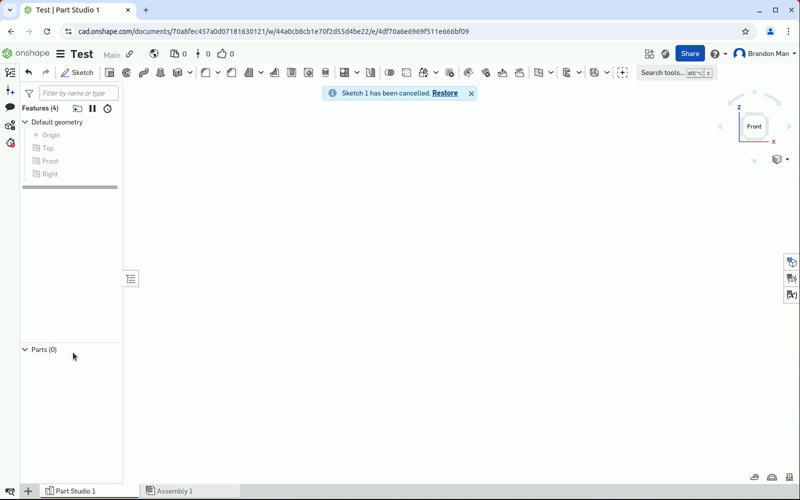
key(shift+s)
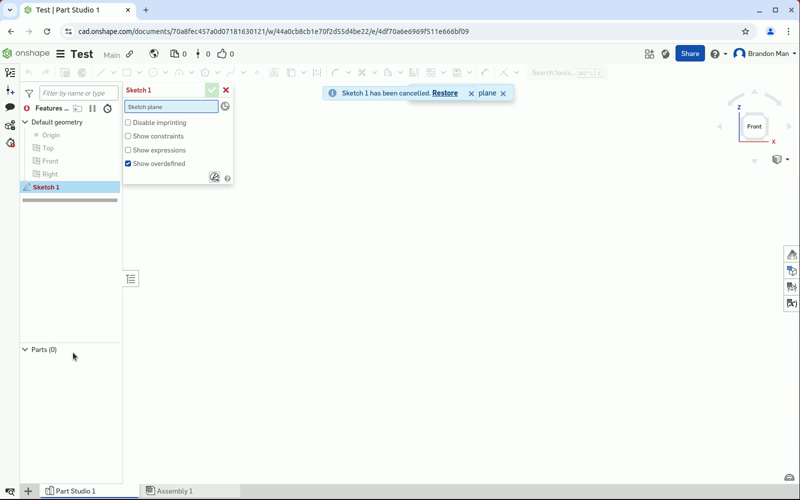
mouse_move(73, 163)
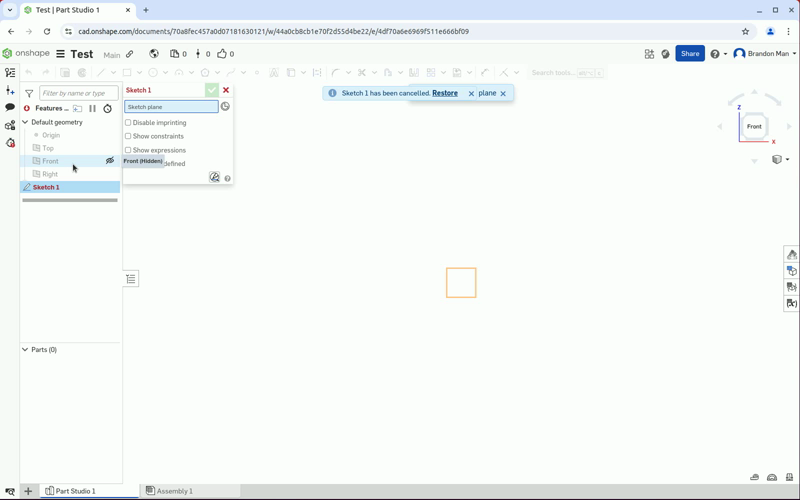
click(73, 163)
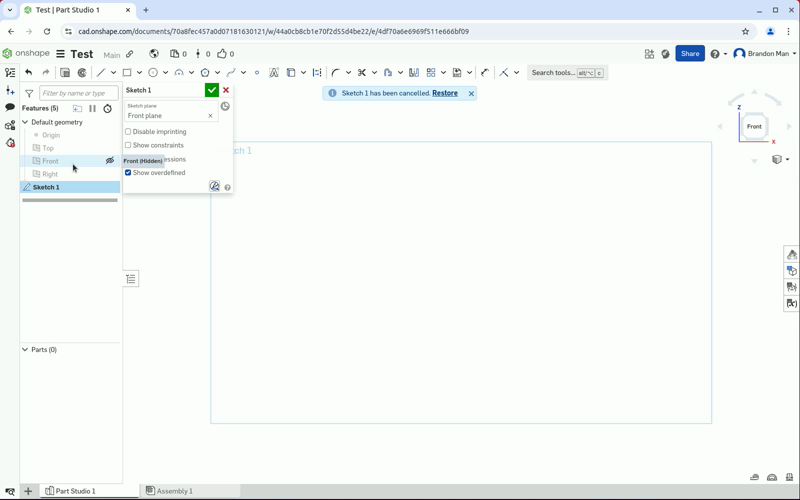
mouse_move(73, 352)
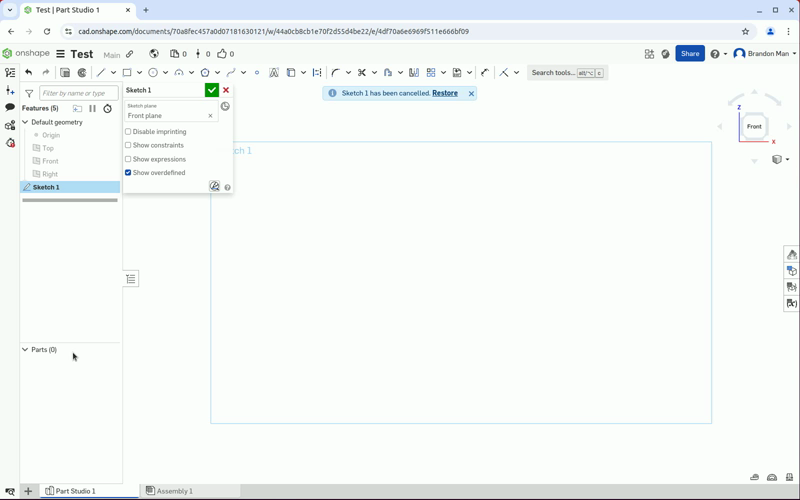
key(y)
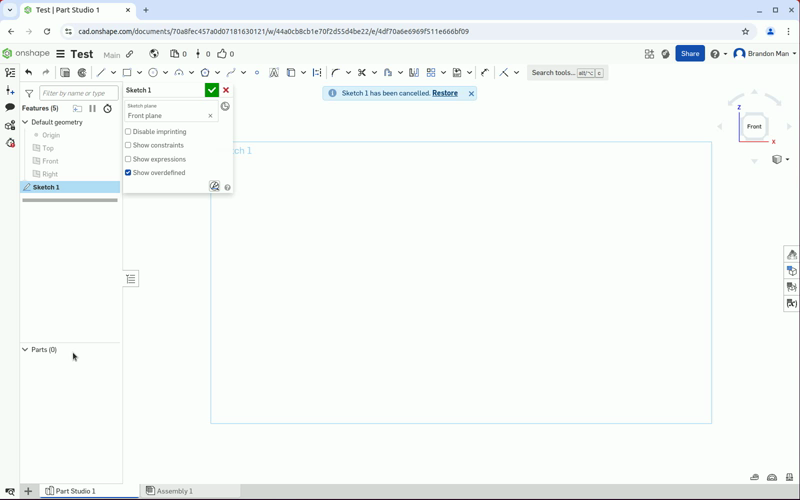
key(l)
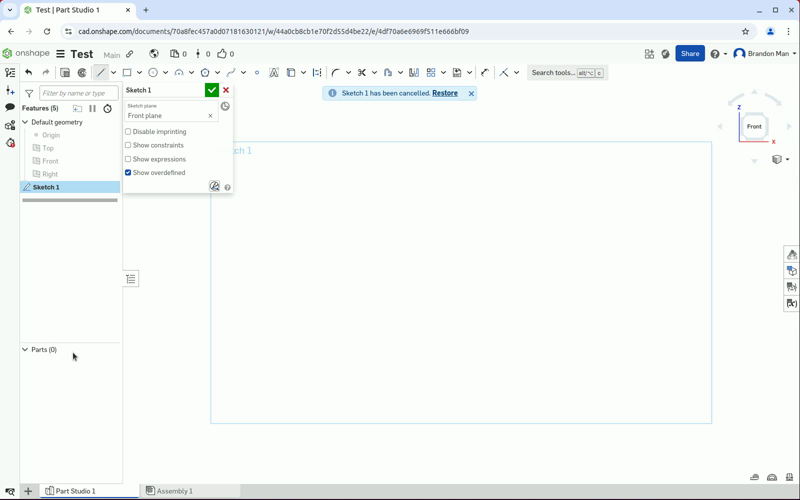
key_down(shift)
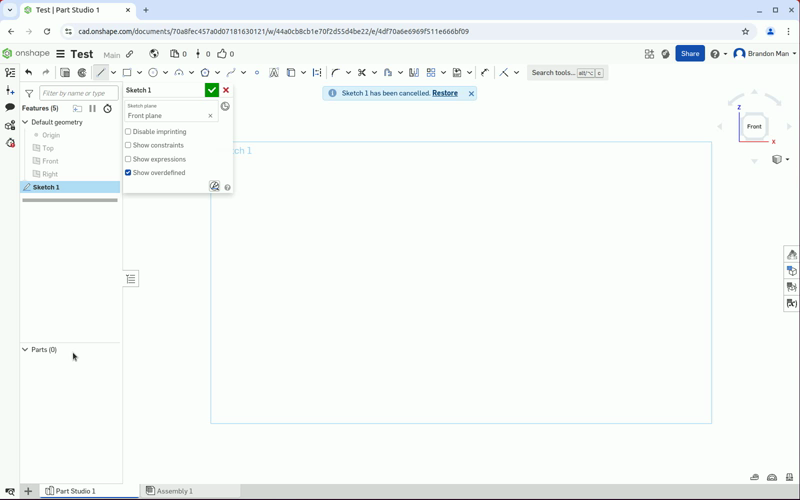
mouse_move(349, 288)
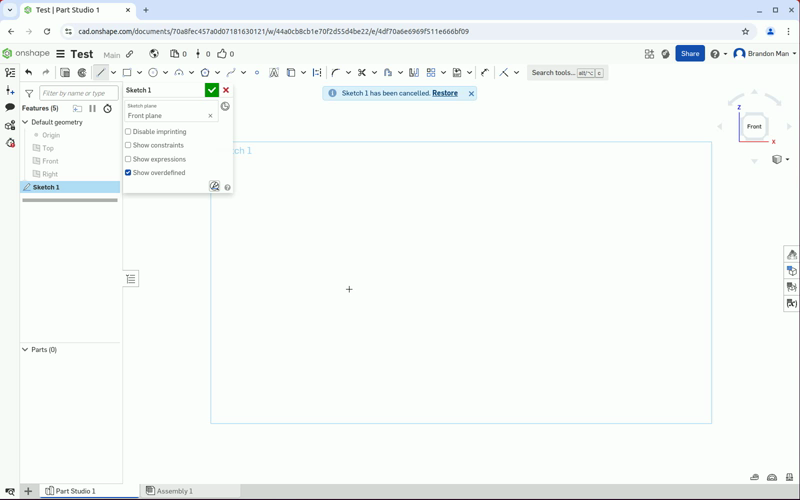
click(349, 288)
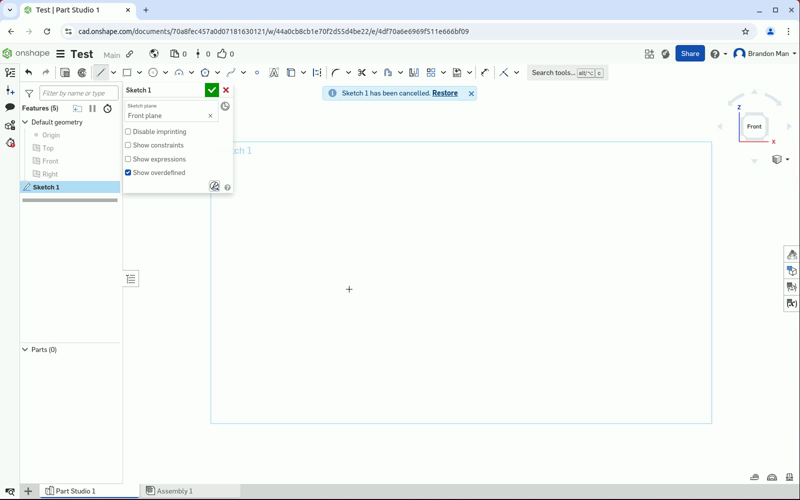
key_up(shift)
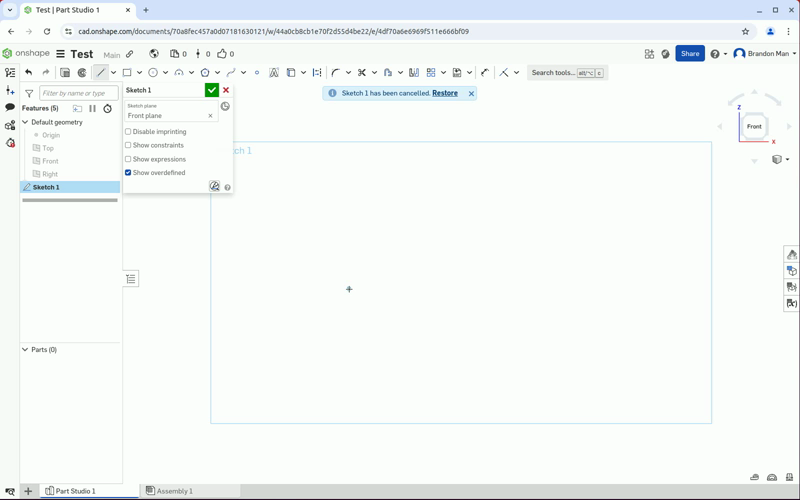
key_down(shift)
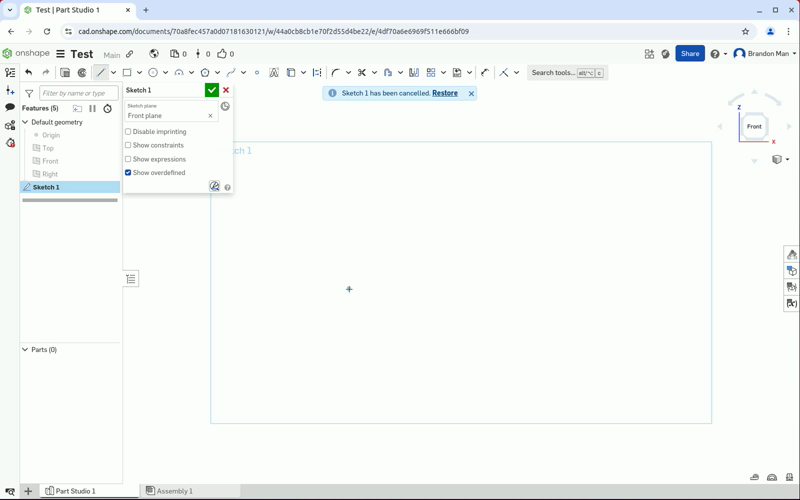
mouse_move(467, 288)
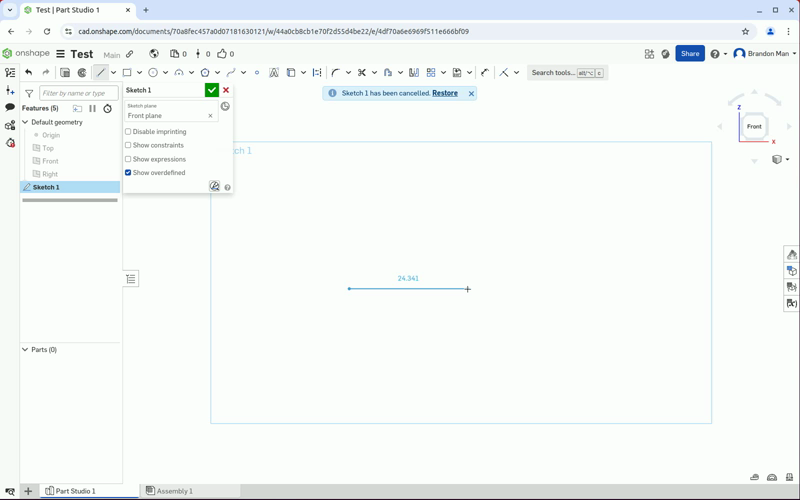
click(467, 288)
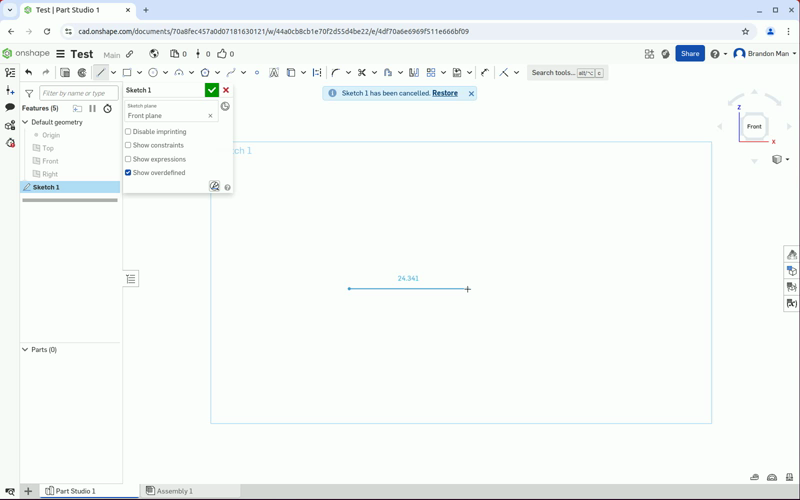
key_up(shift)
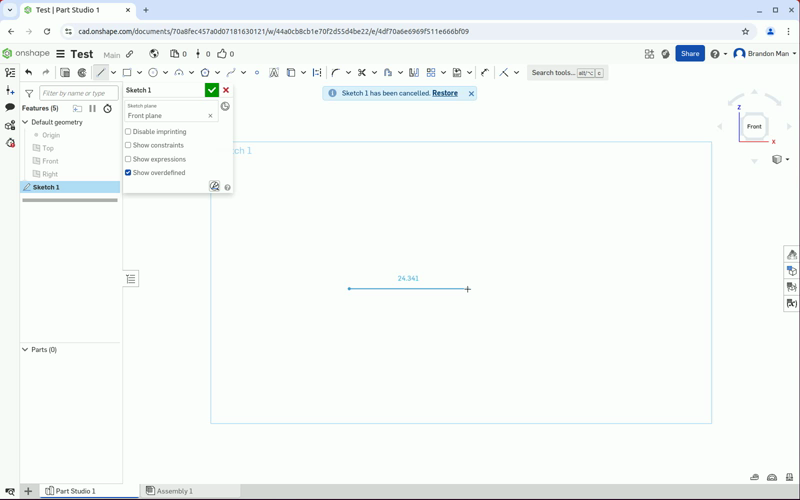
key_down(shift)
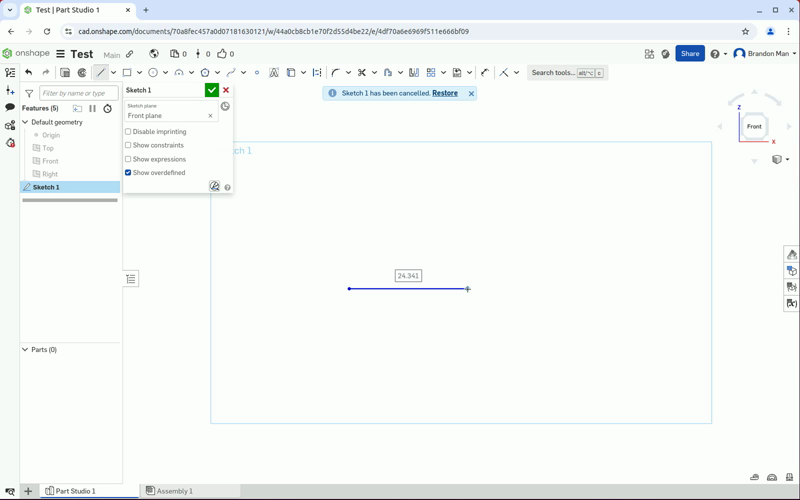
mouse_move(467, 170)
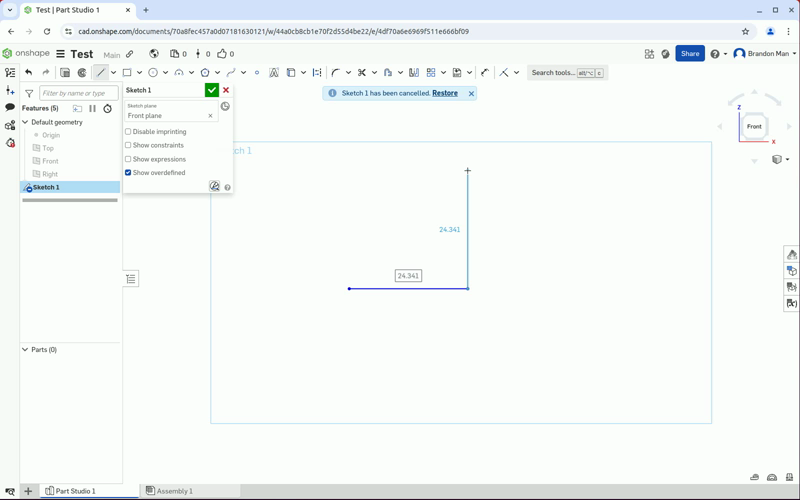
click(467, 170)
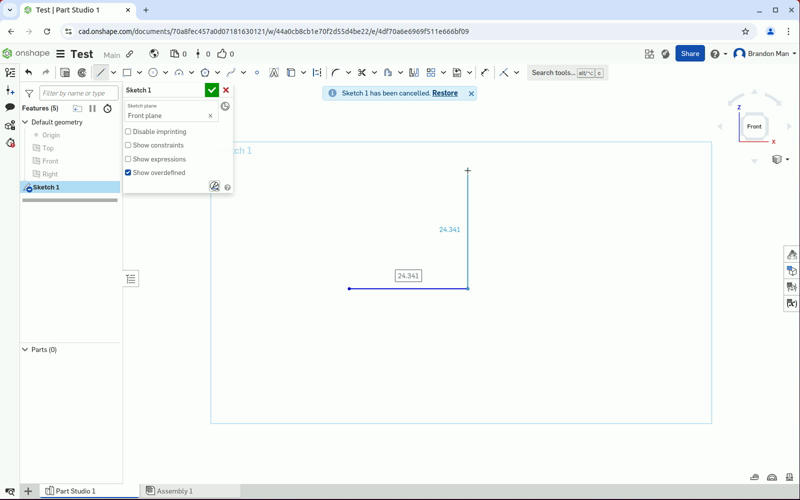
key_up(shift)
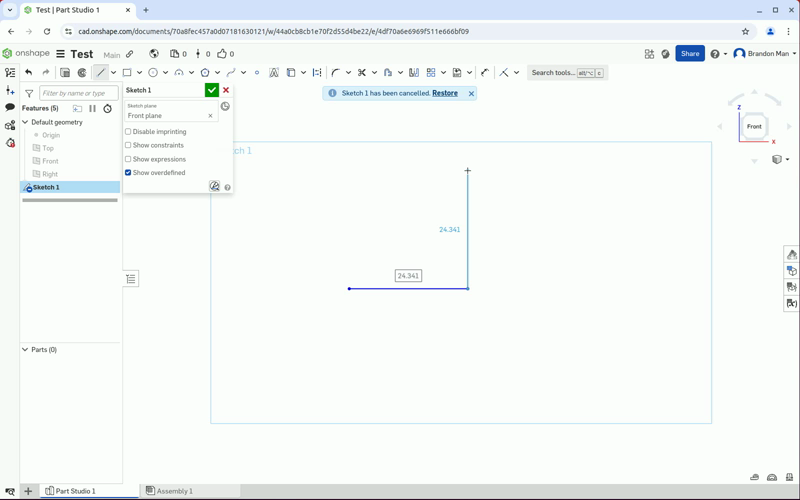
key_down(shift)
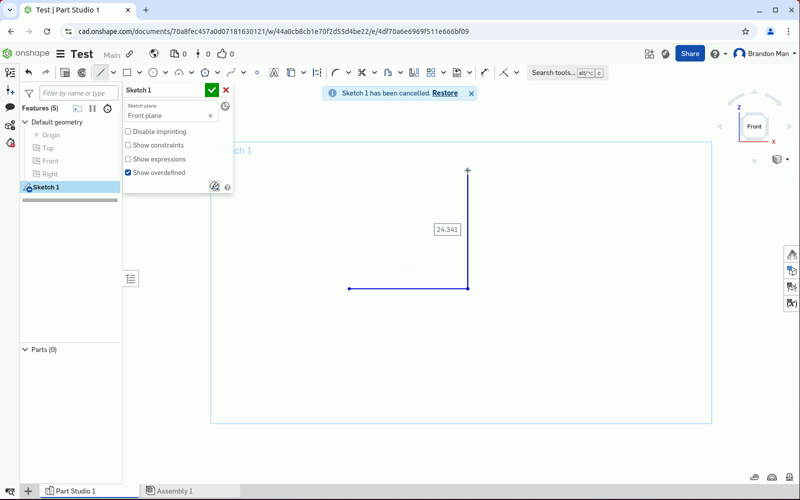
mouse_move(349, 170)
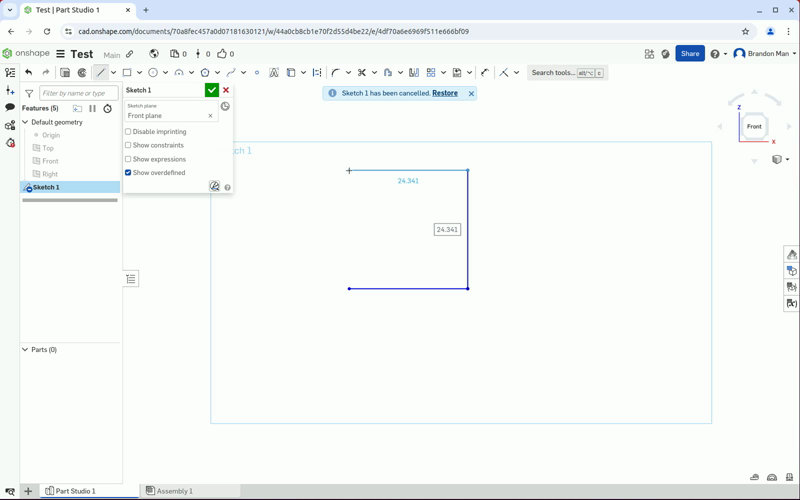
click(349, 170)
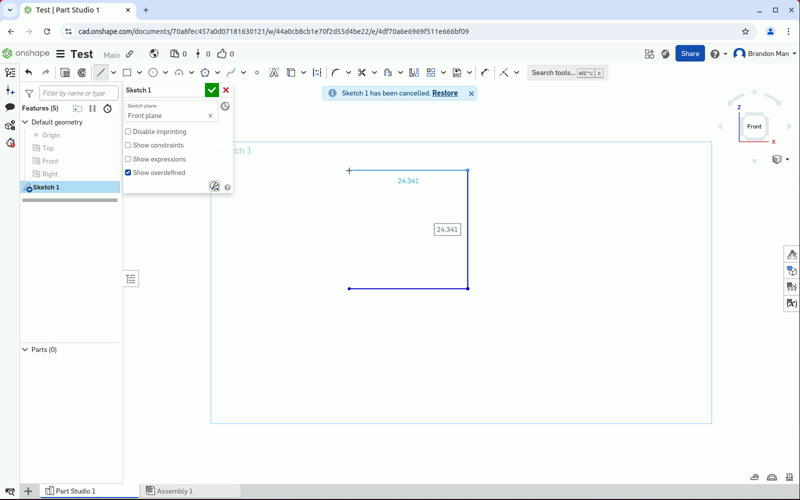
key_up(shift)
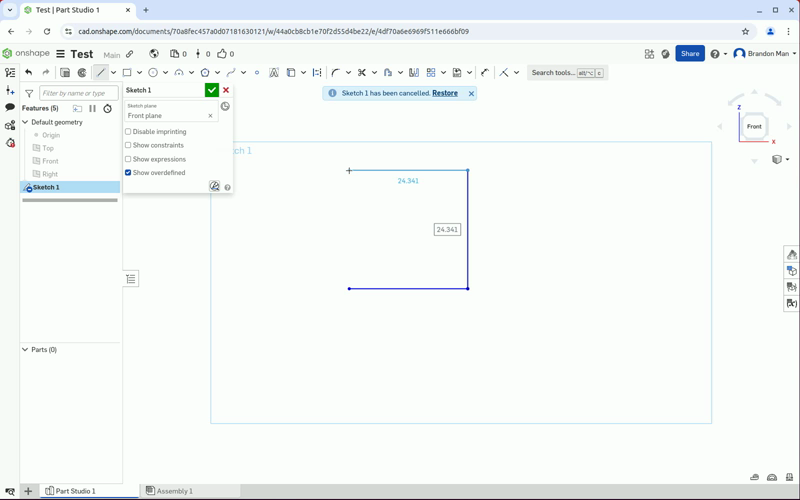
key_down(shift)
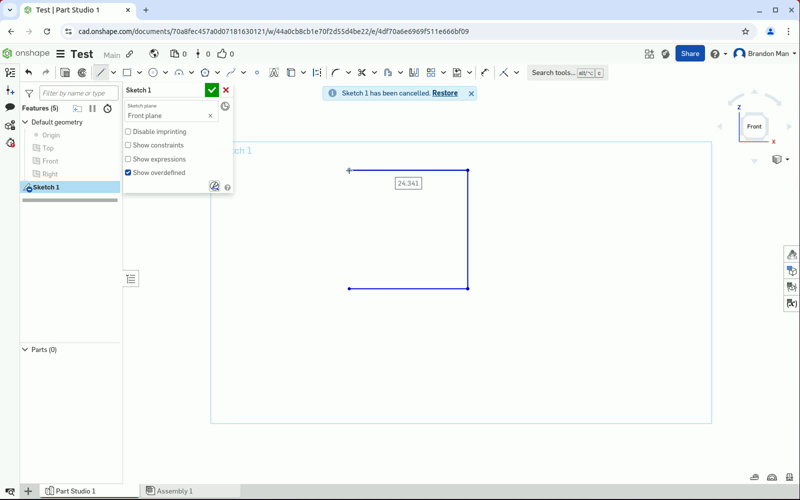
mouse_move(349, 288)
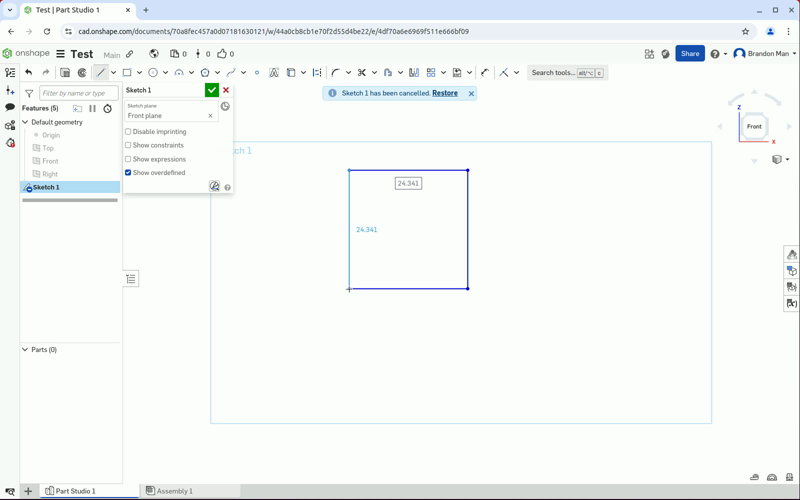
key_up(shift)
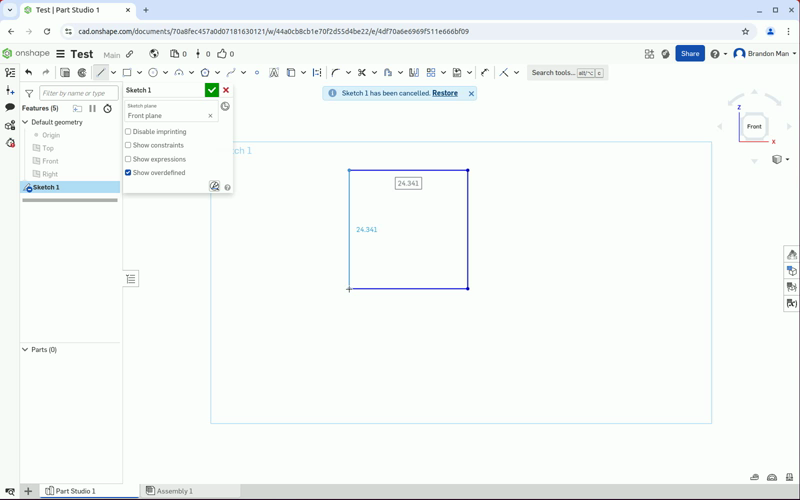
click(349, 288)
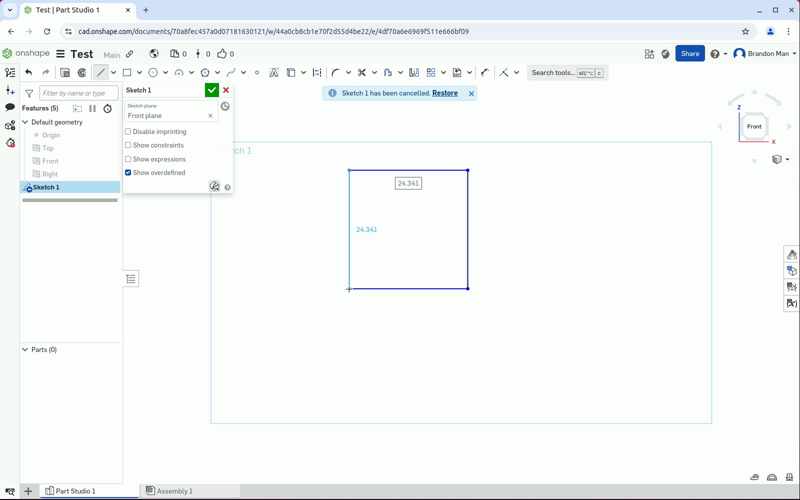
key(esc)
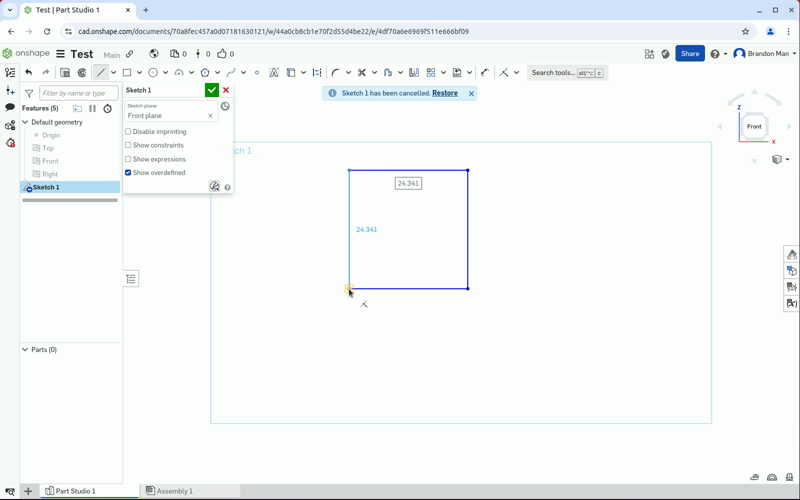
mouse_move(361, 258)
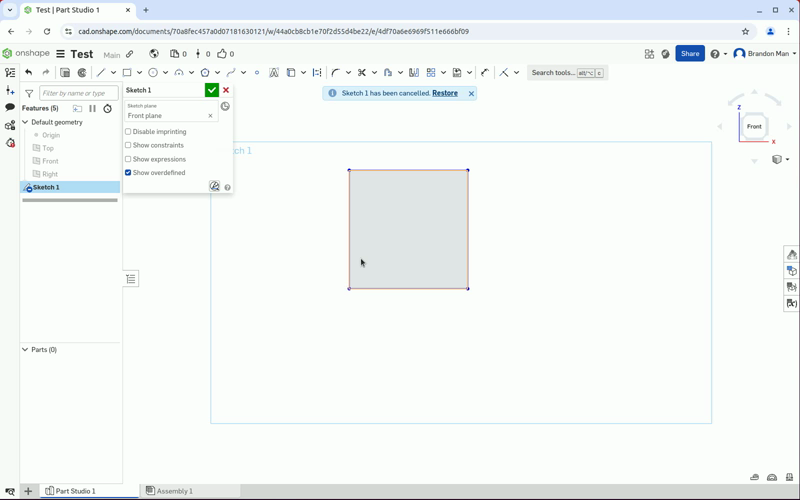
click(361, 258)
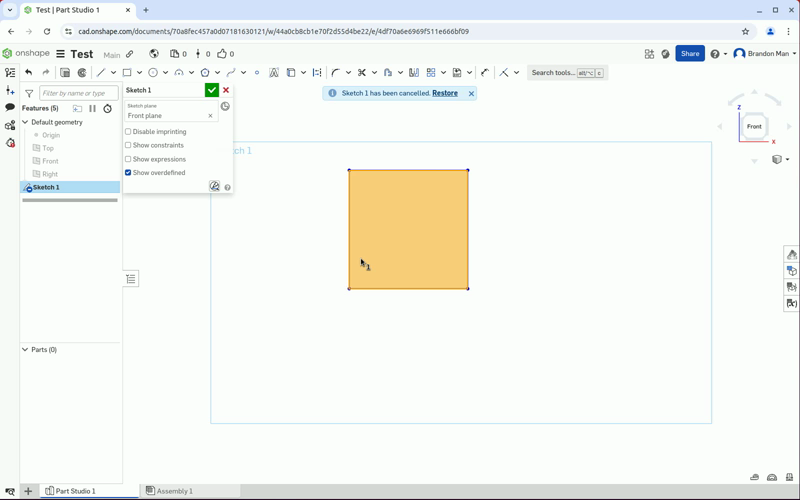
mouse_move(73, 352)
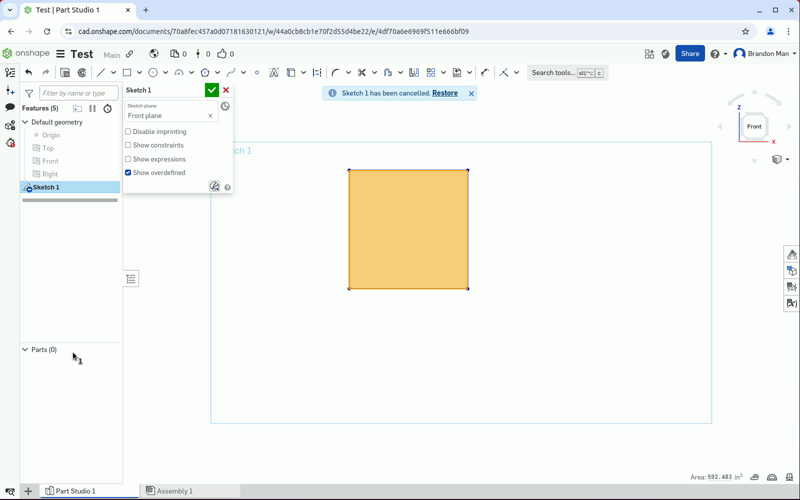
key(shift+y)
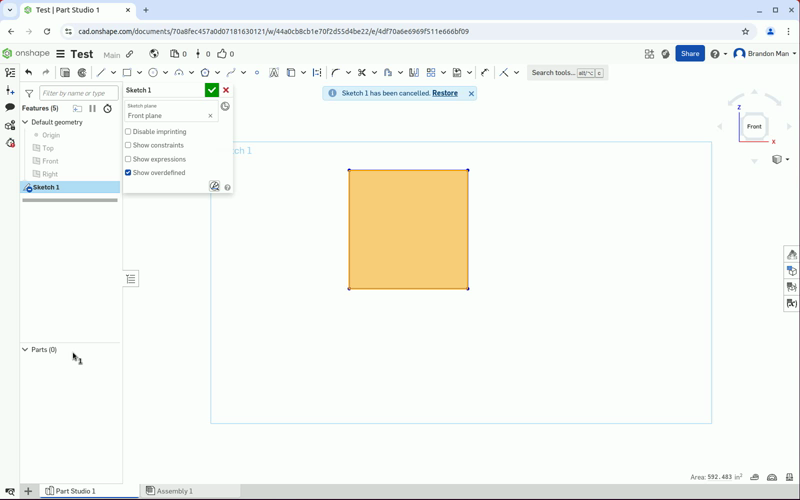
key(shift+e)
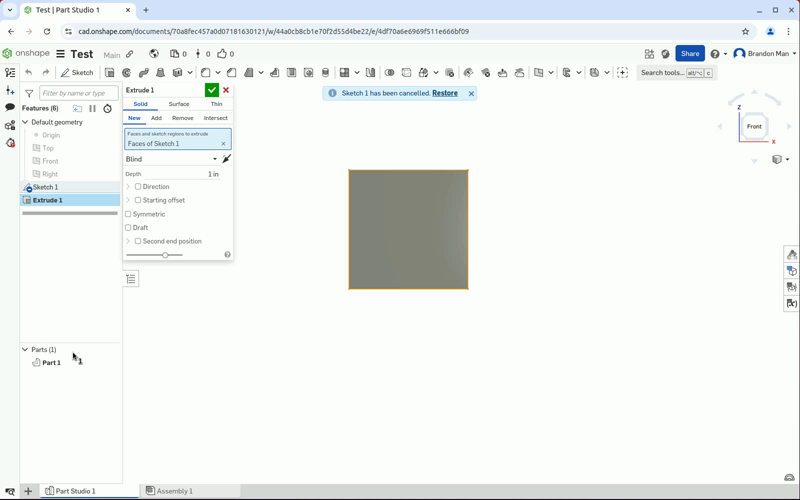
mouse_move(143, 106)
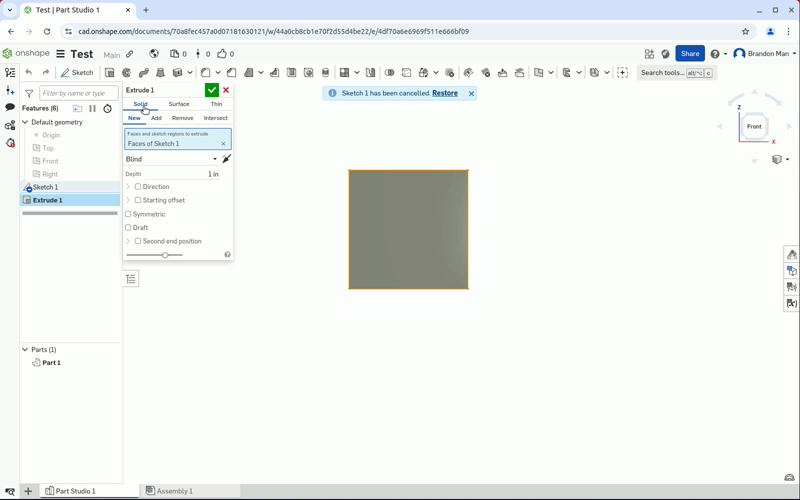
click(143, 106)
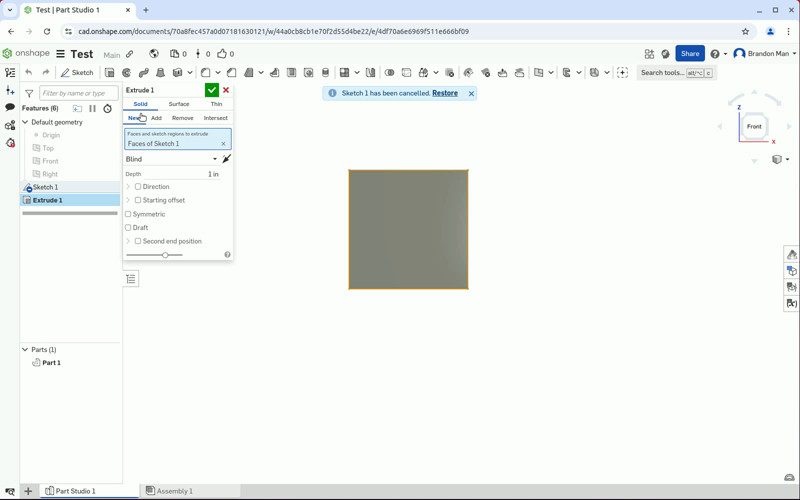
mouse_move(137, 120)
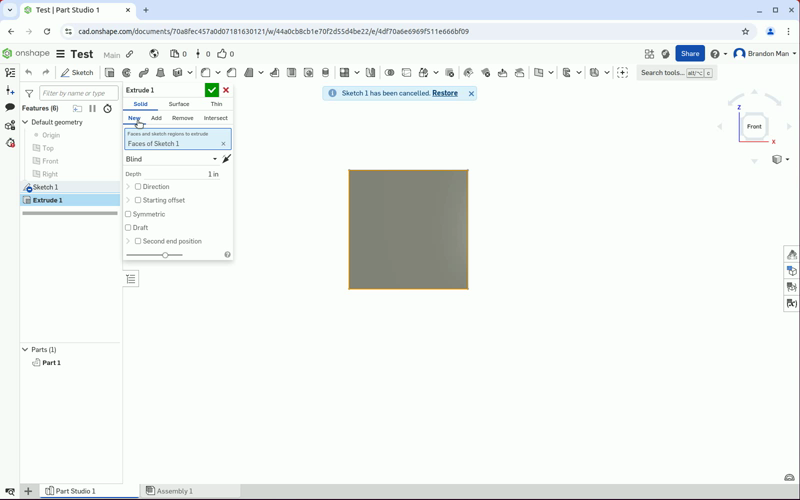
click(137, 120)
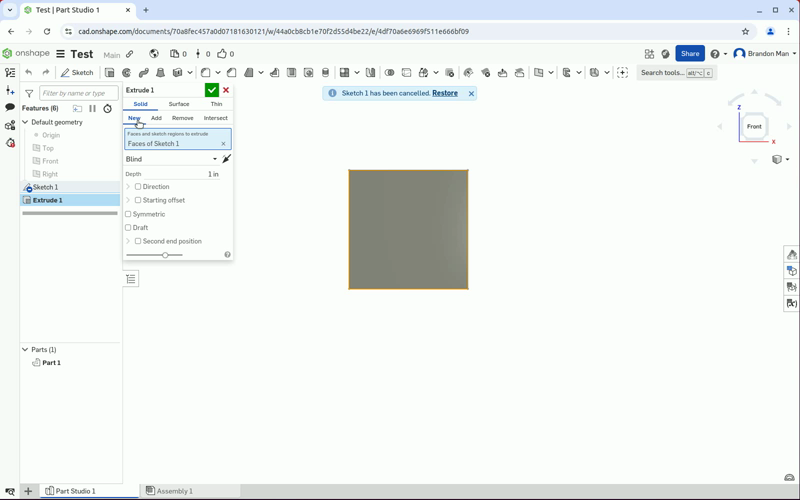
key(tab, 4)
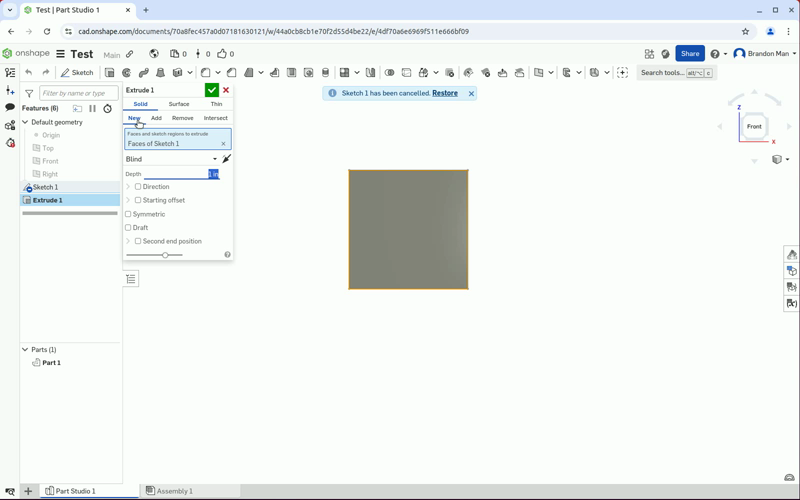
text(19.257)
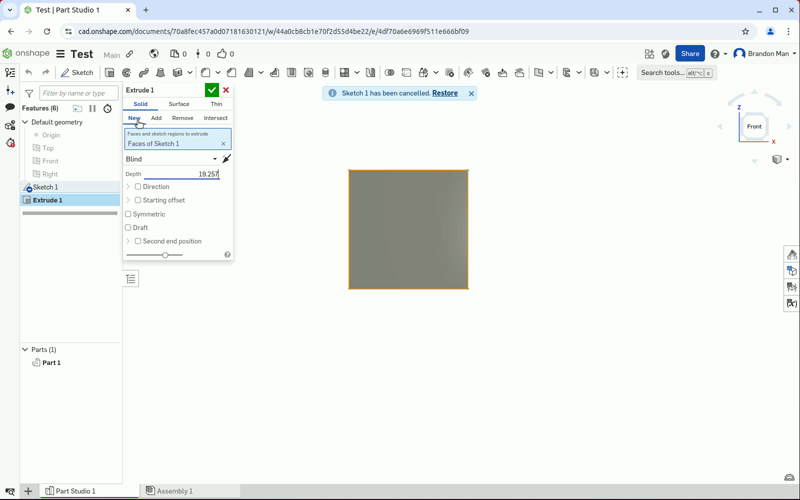
key(enter)
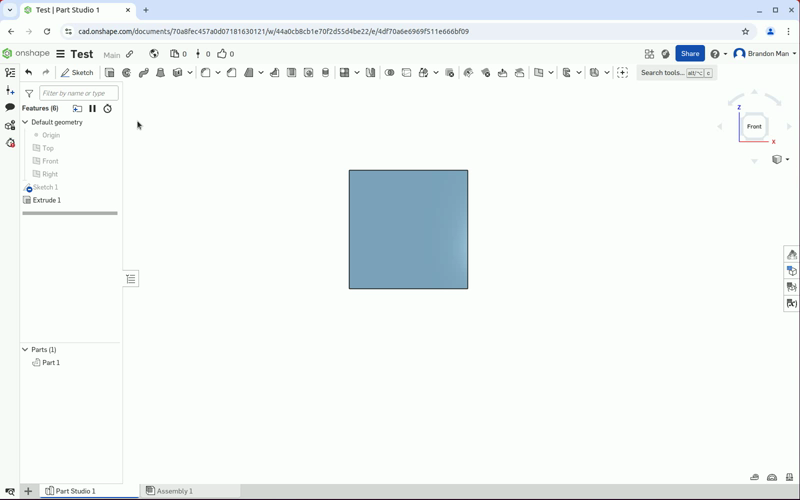
key(shift+h)
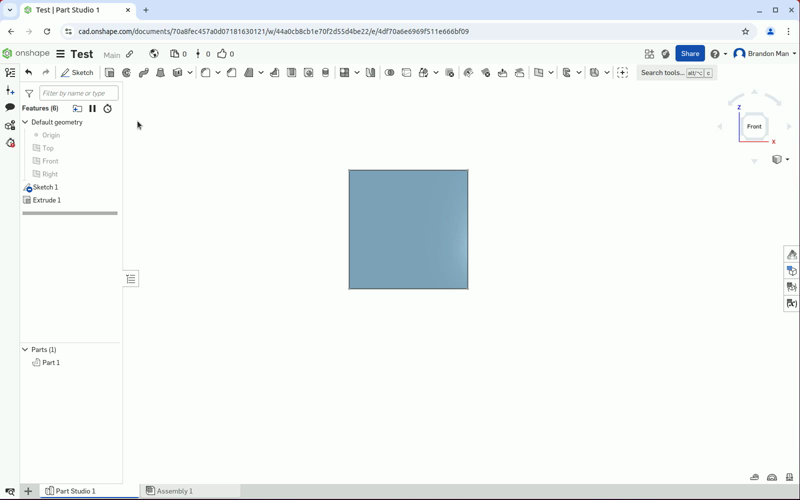
key(shift+h)
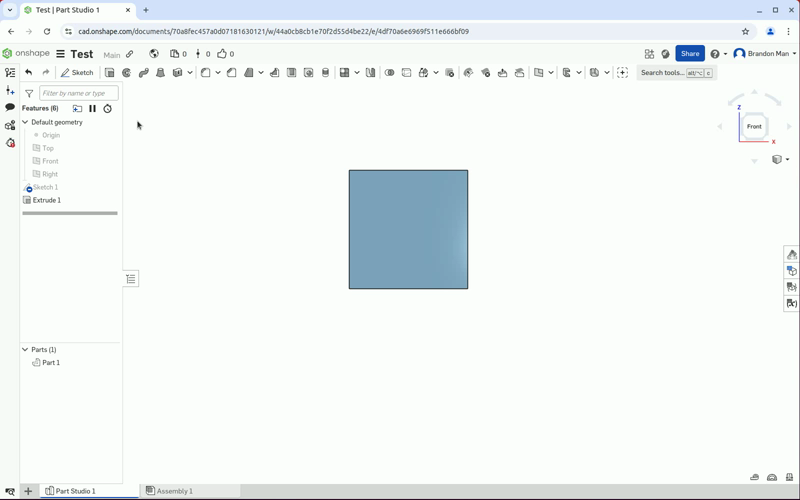
mouse_move(73, 189)
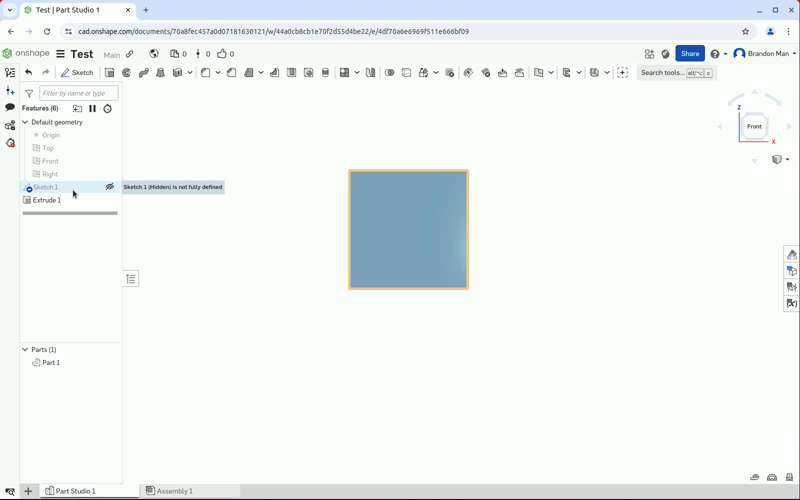
click(73, 189)
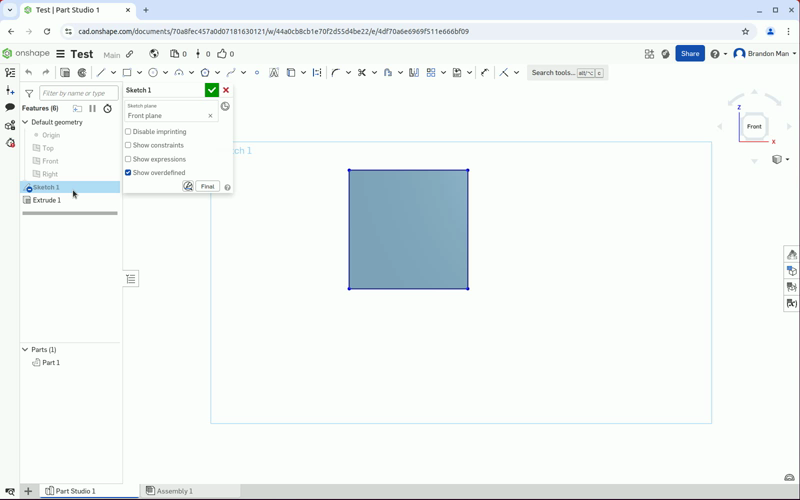
mouse_move(229, 92)
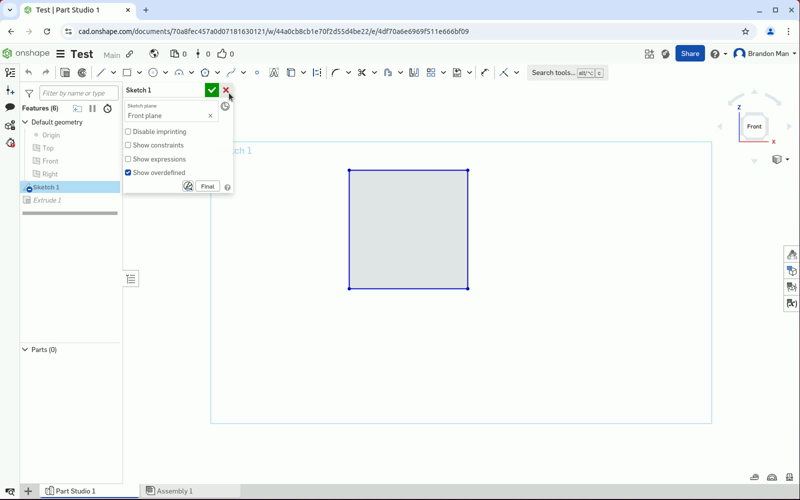
click(229, 92)
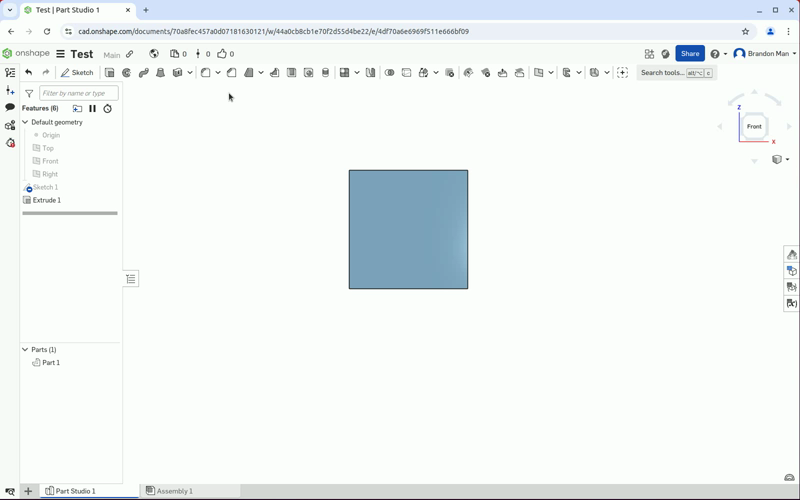
mouse_move(73, 352)
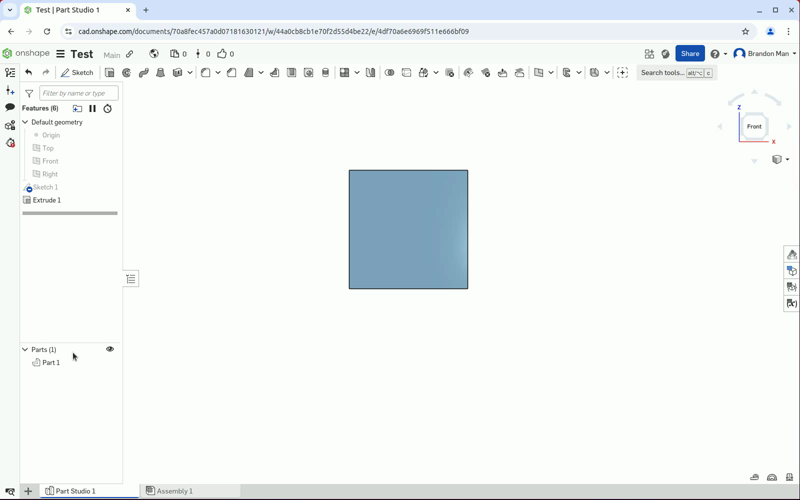
key(y)
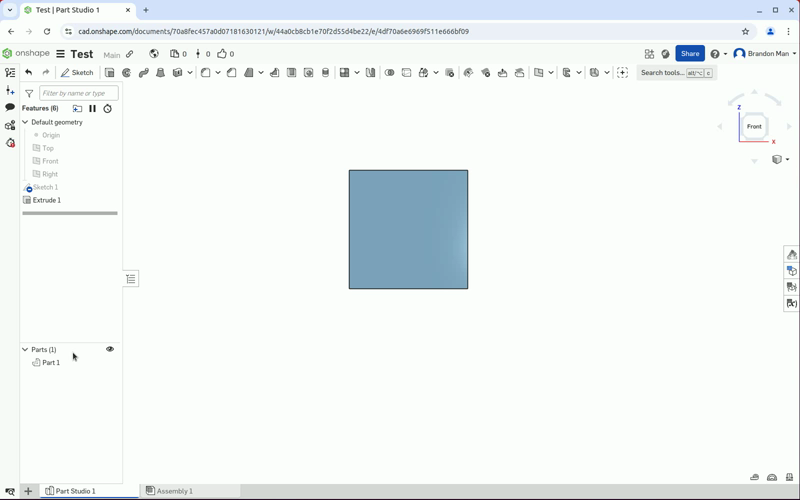
key(shift+p)
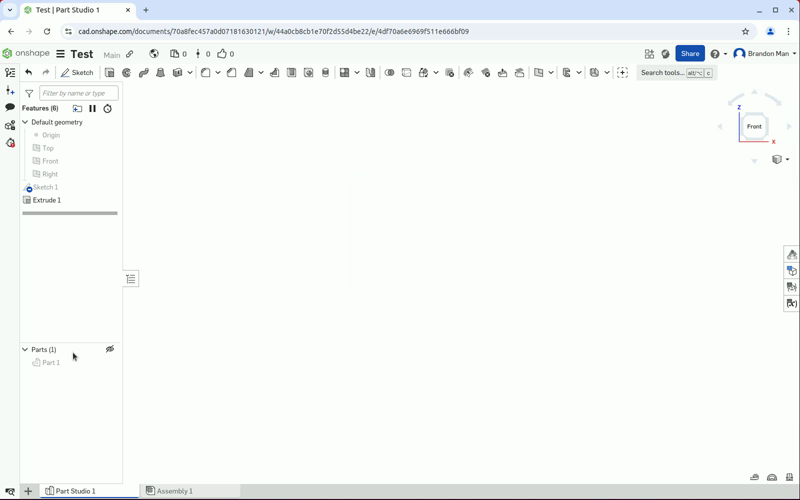
key(space)
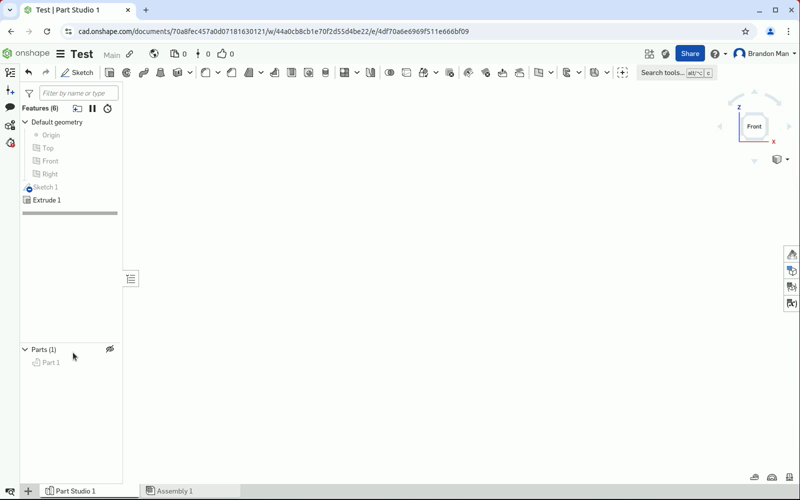
key_down(shift)
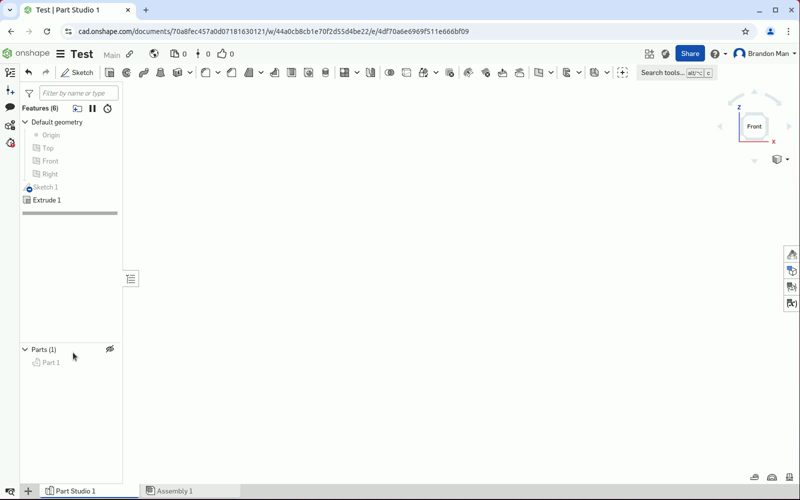
key(left)
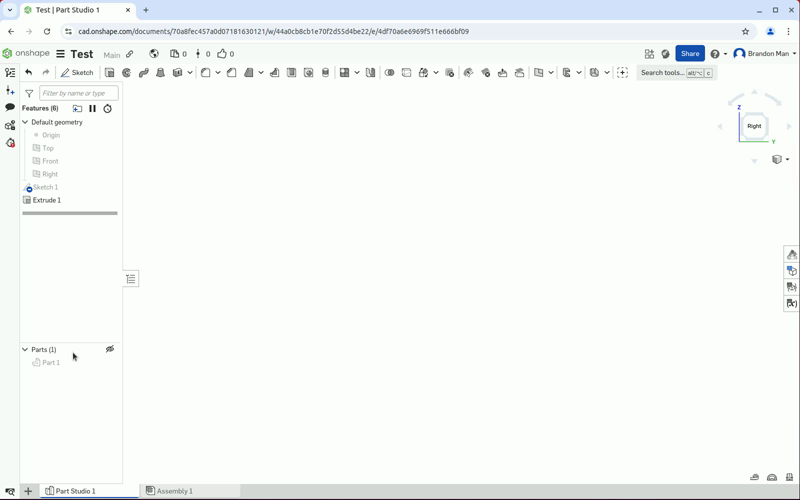
key_up(shift)
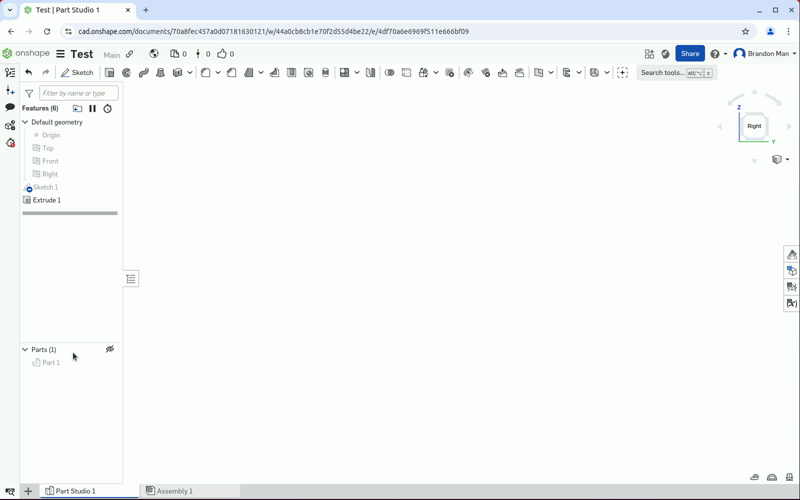
mouse_move(73, 352)
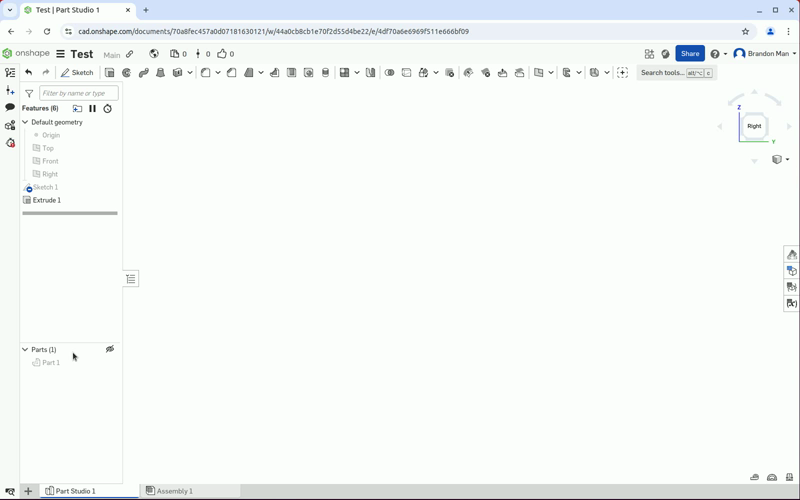
key(shift+y)
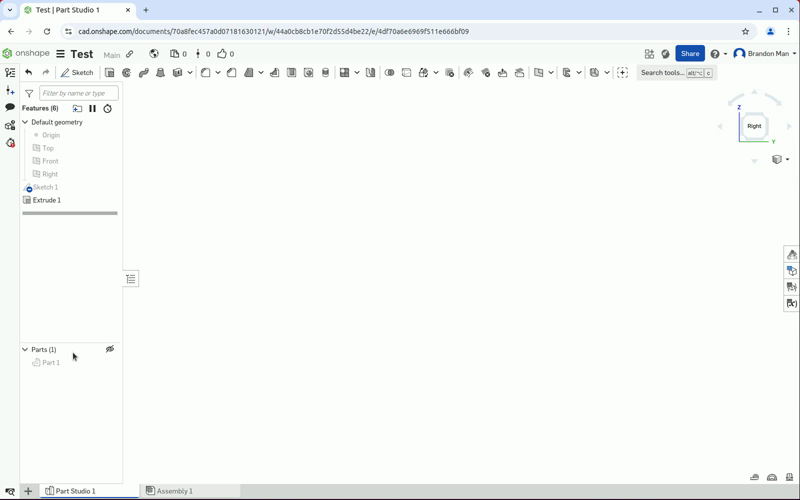
key(shift+s)
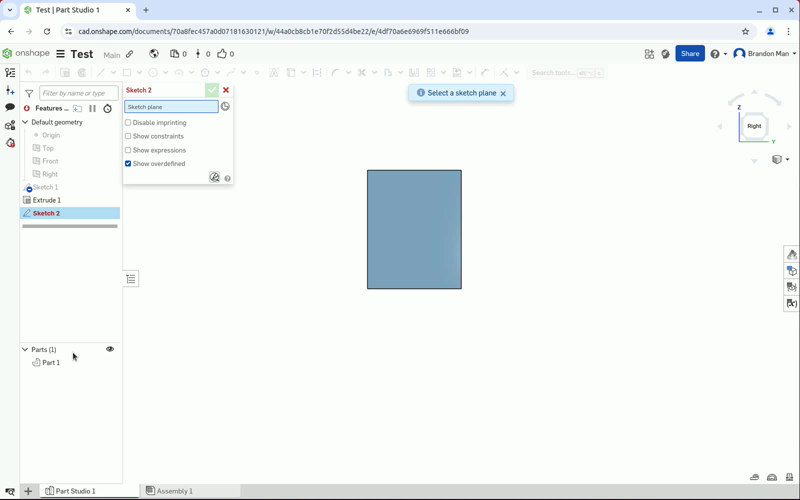
mouse_move(73, 176)
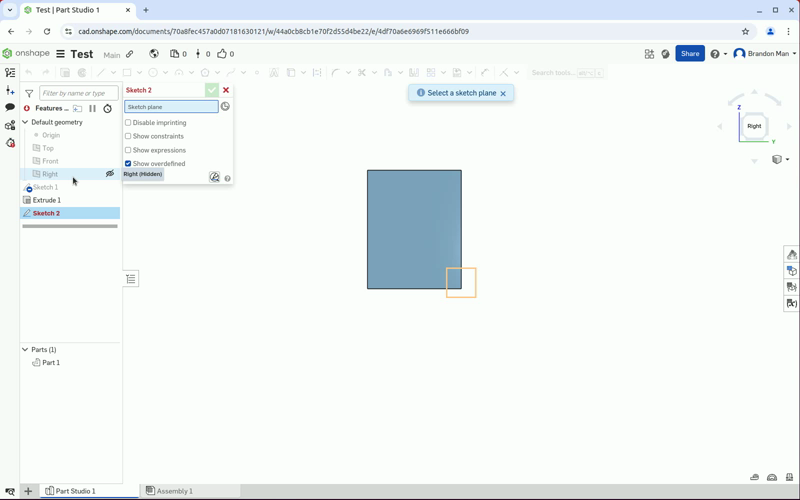
click(73, 176)
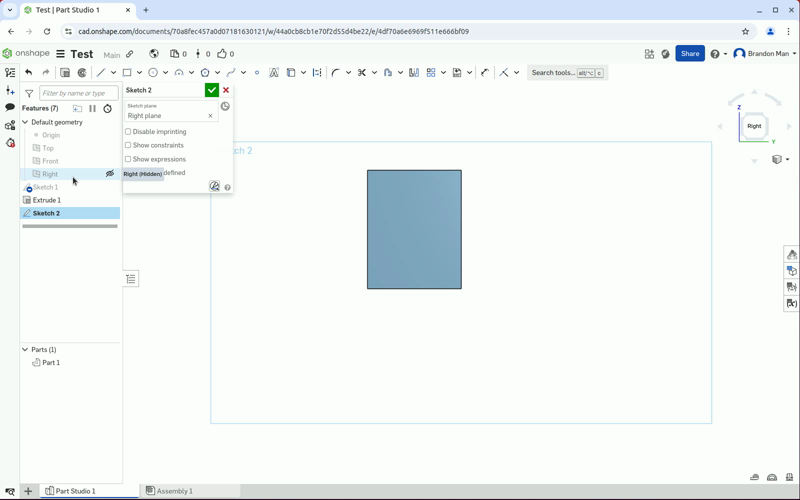
mouse_move(73, 352)
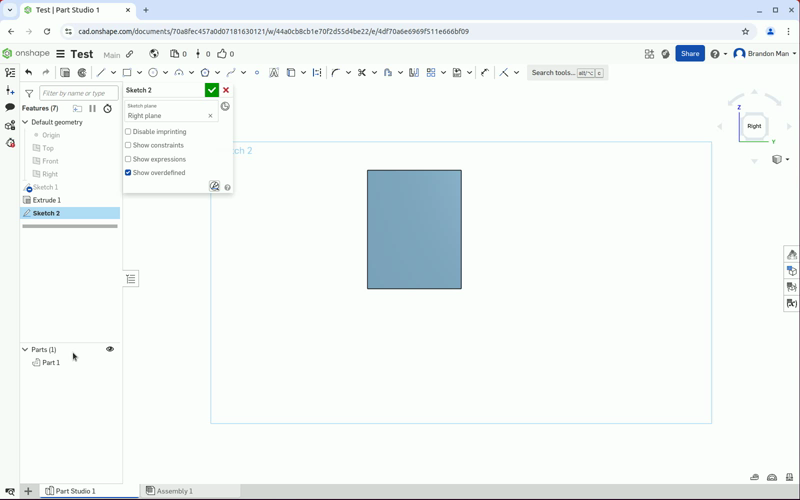
key(y)
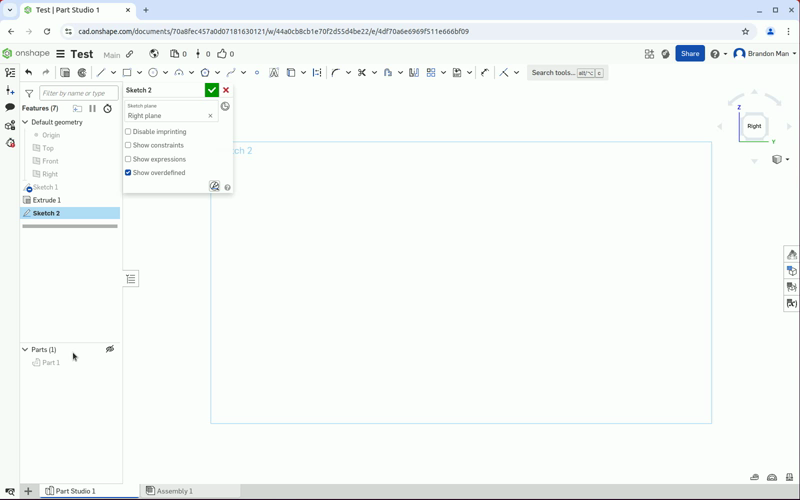
key(l)
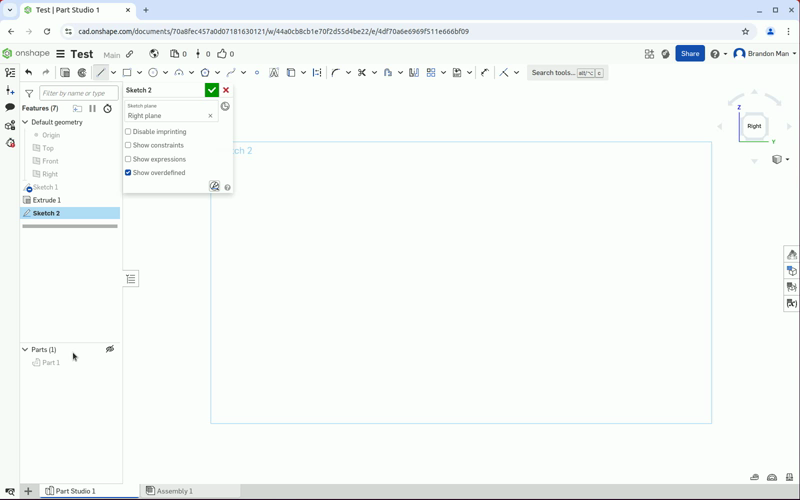
key_down(shift)
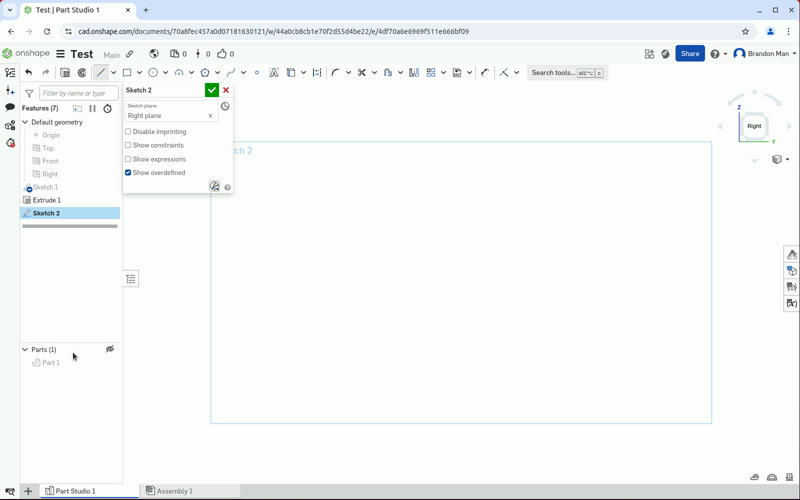
mouse_move(365, 288)
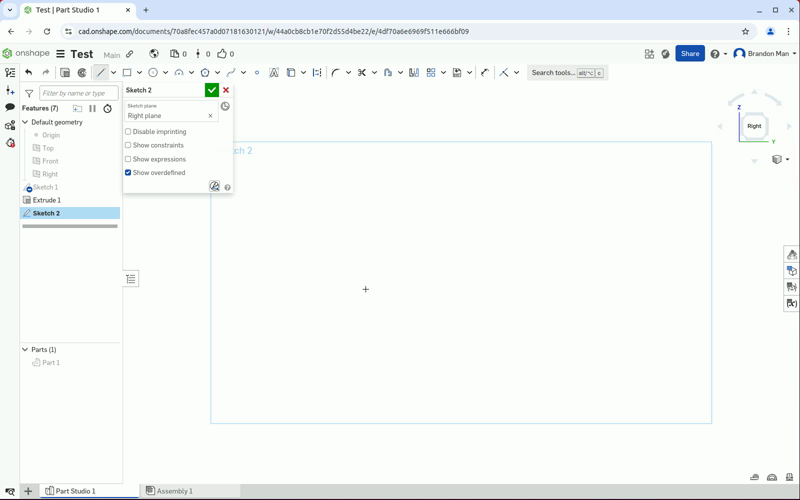
click(365, 288)
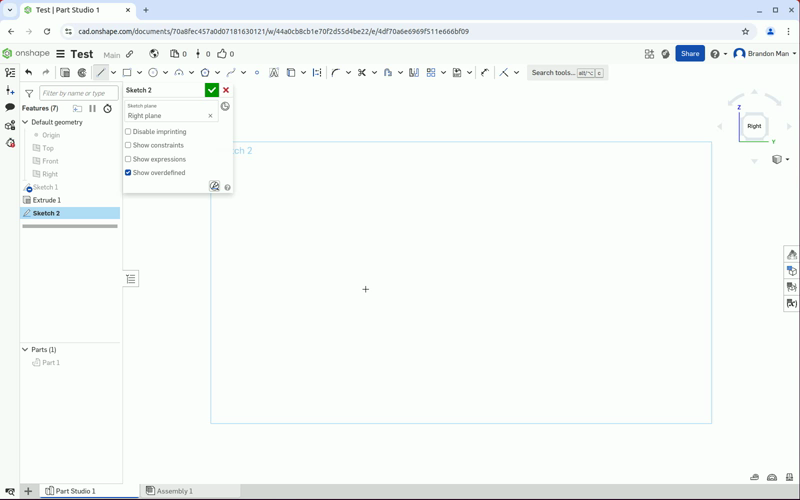
key_up(shift)
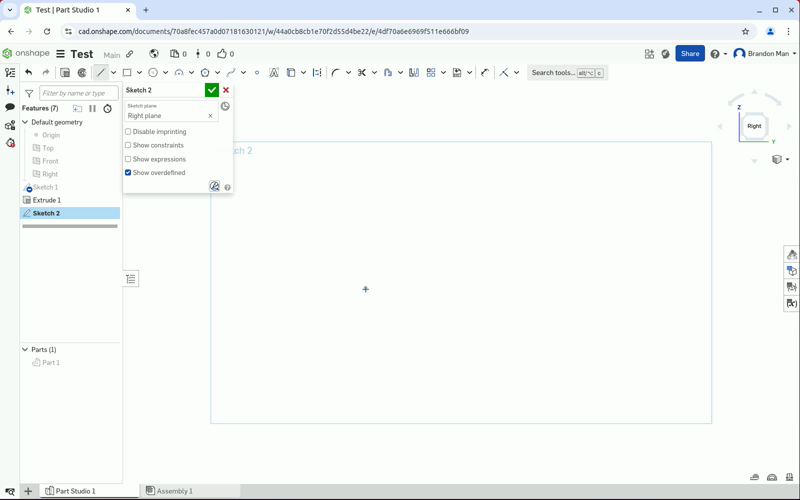
key_down(shift)
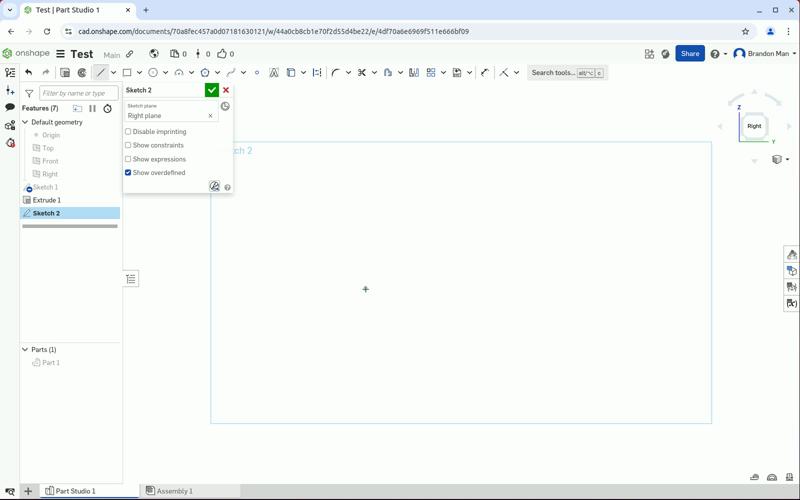
mouse_move(460, 288)
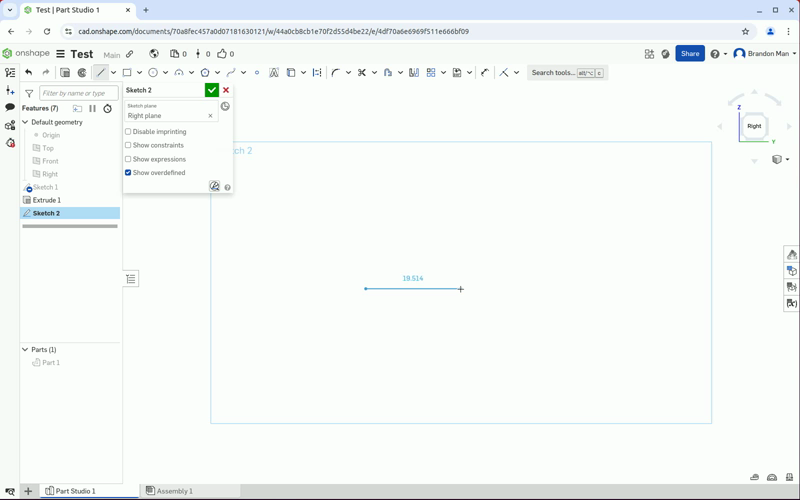
click(460, 288)
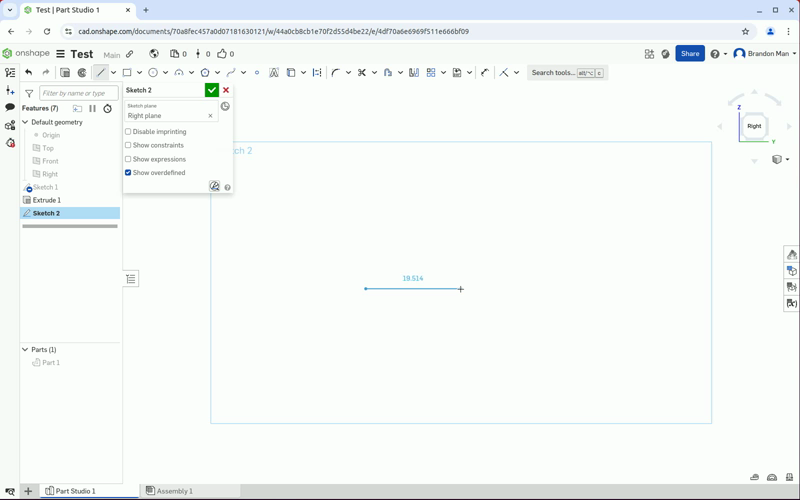
key_up(shift)
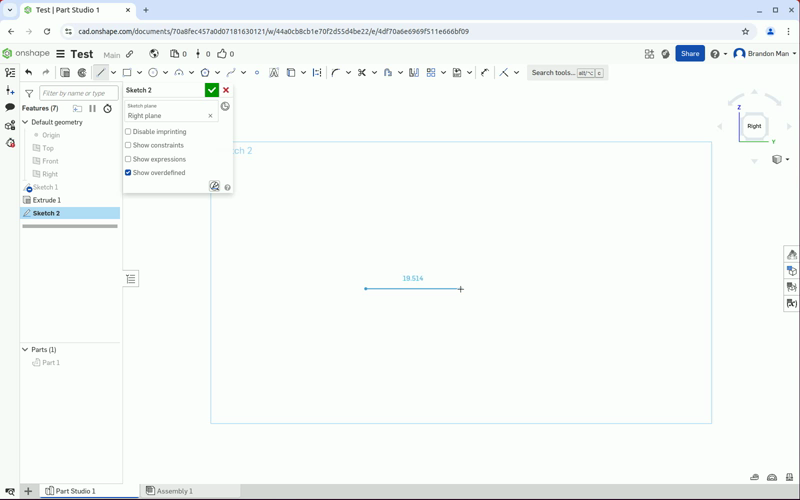
key_down(shift)
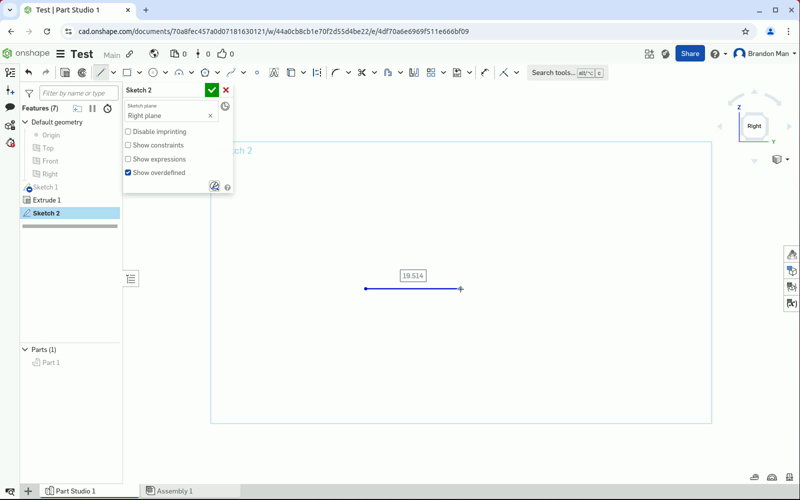
mouse_move(460, 226)
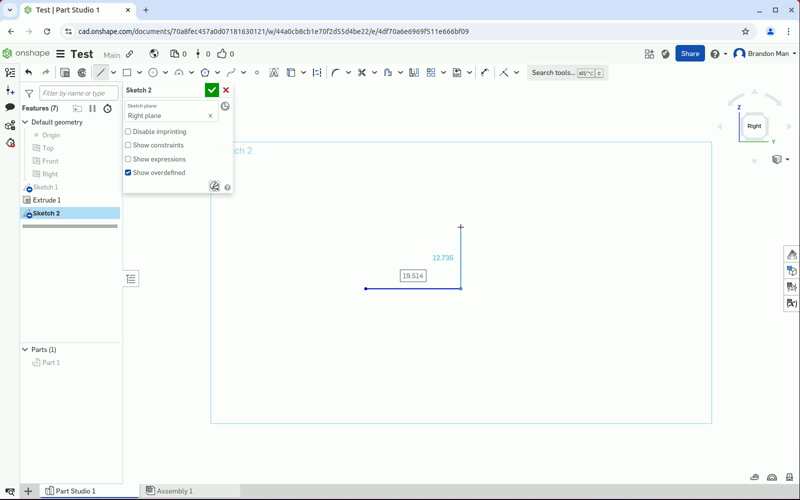
click(460, 226)
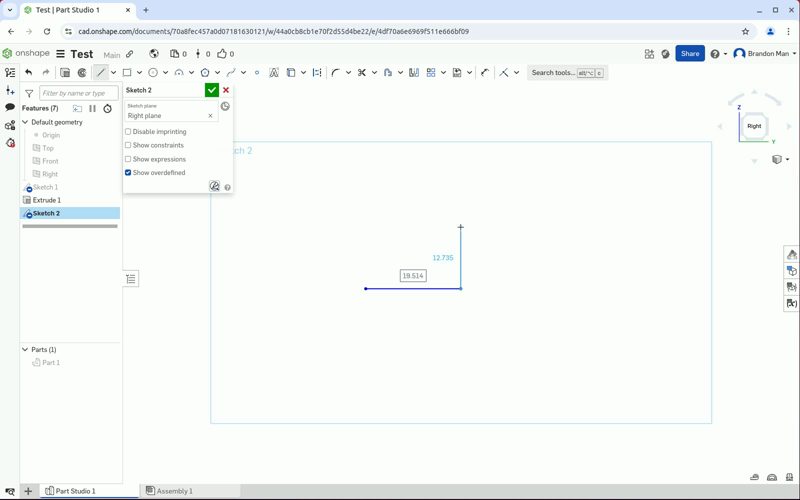
key_up(shift)
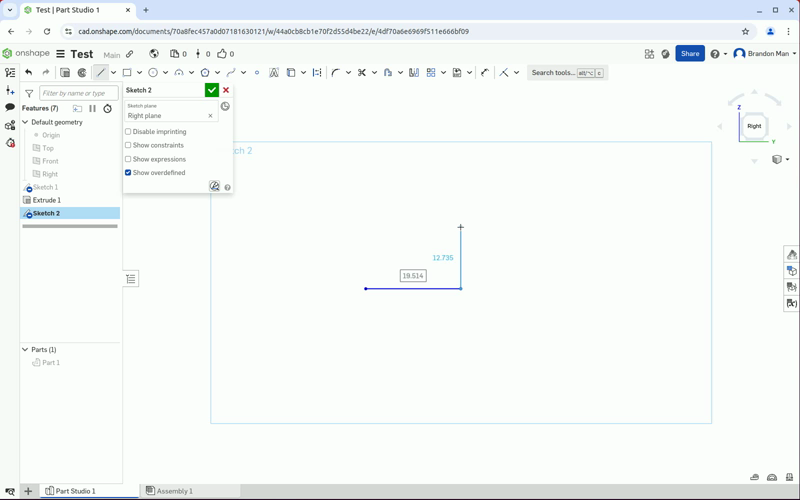
key_down(shift)
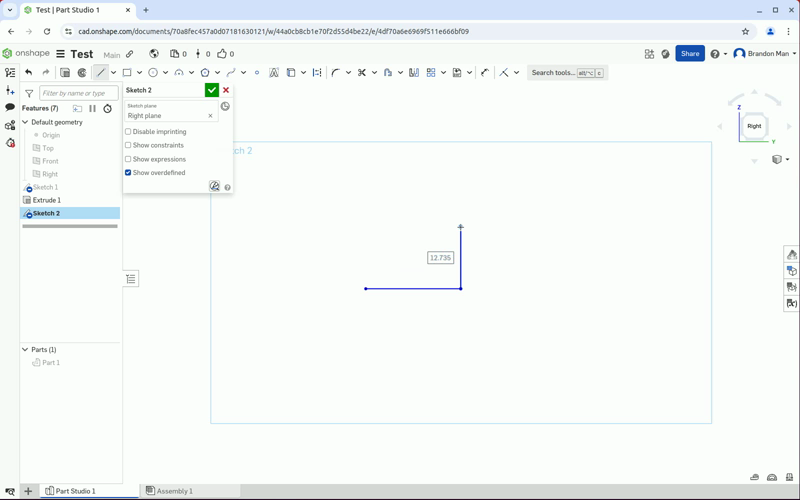
mouse_move(365, 226)
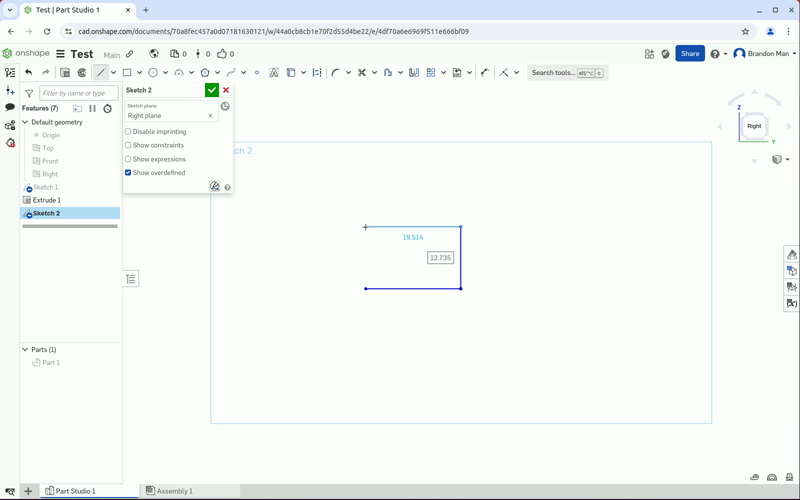
click(365, 226)
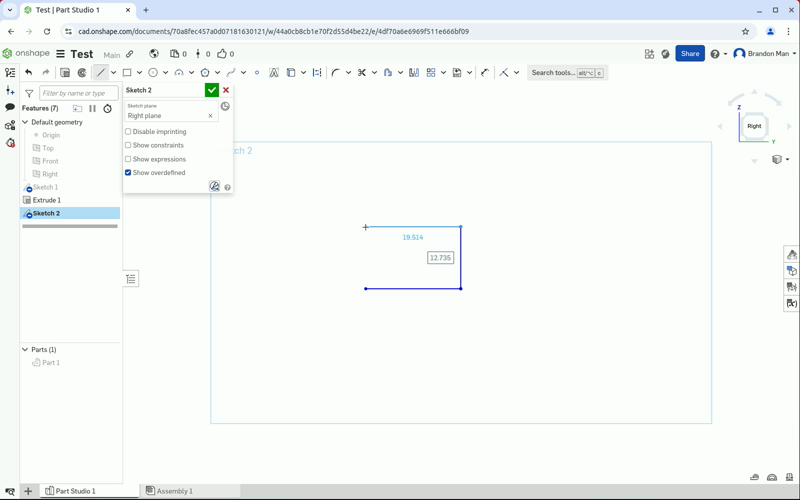
key_up(shift)
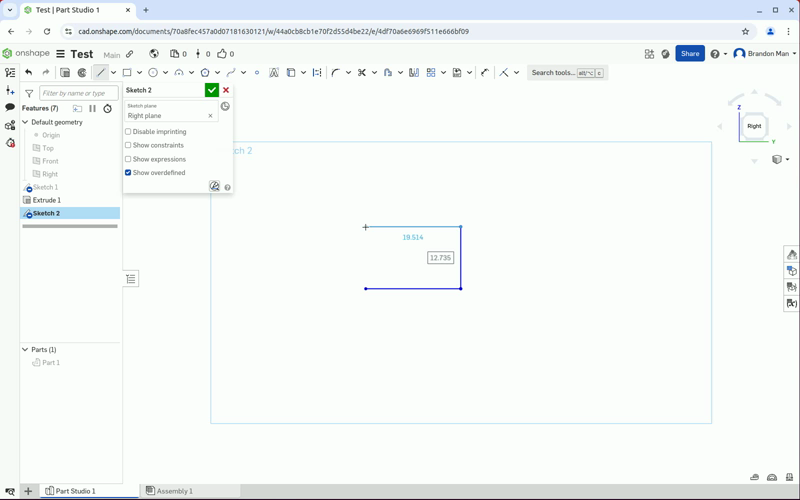
key_down(shift)
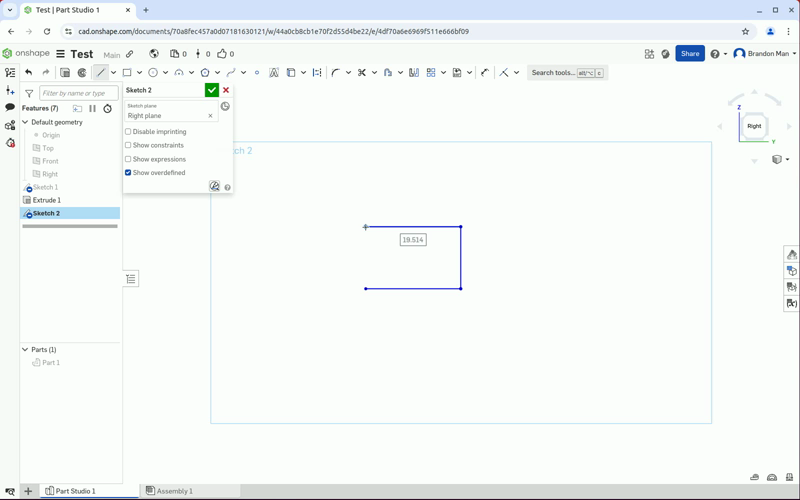
mouse_move(365, 288)
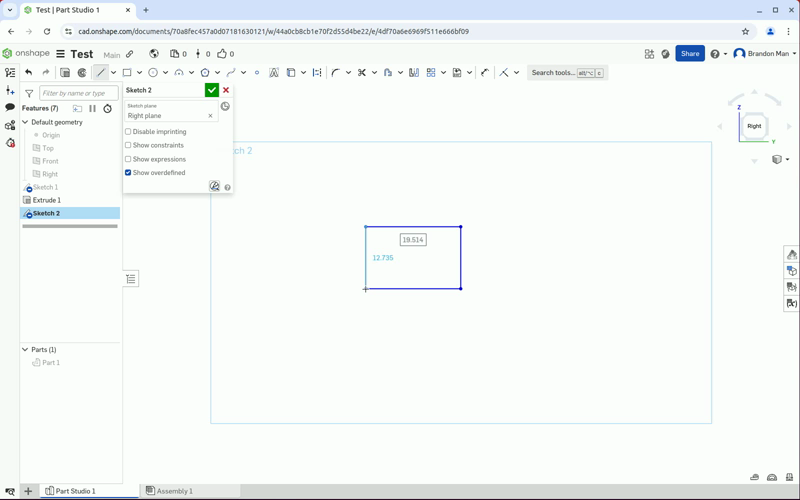
key_up(shift)
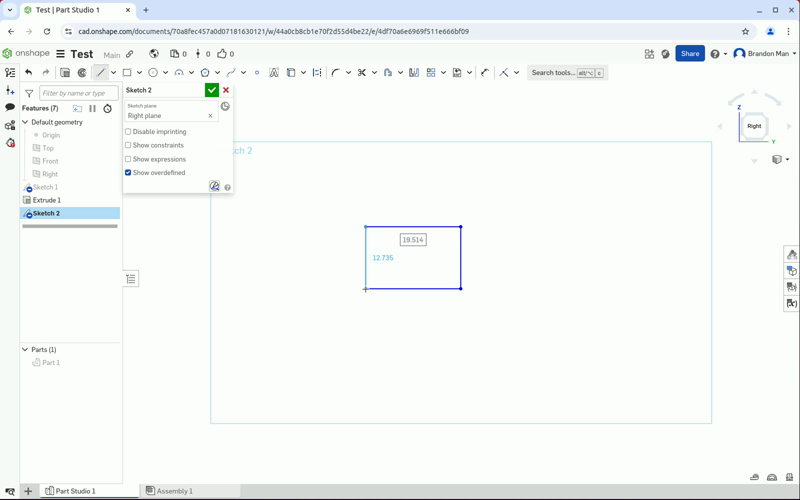
click(365, 288)
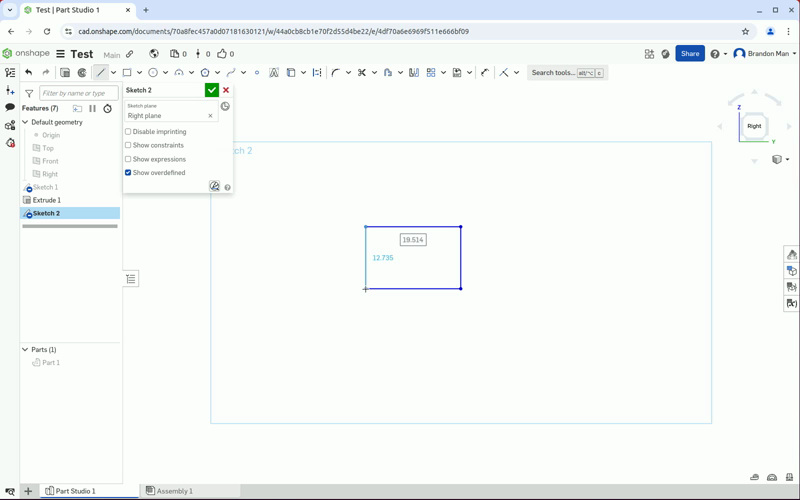
key(esc)
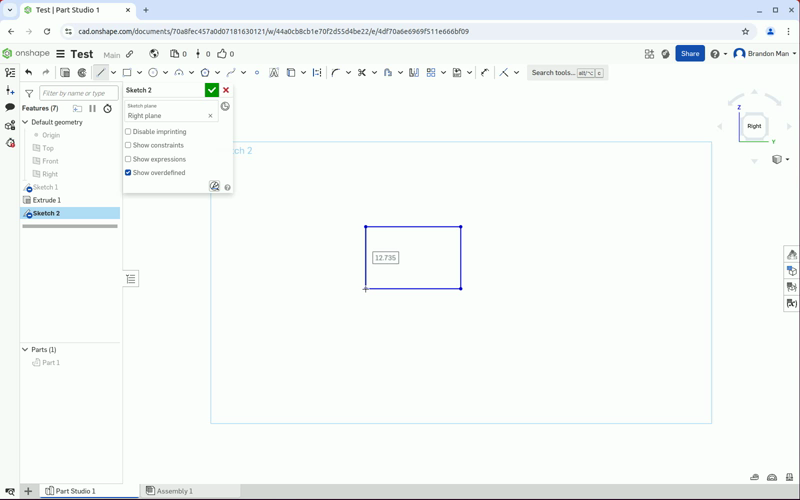
mouse_move(440, 255)
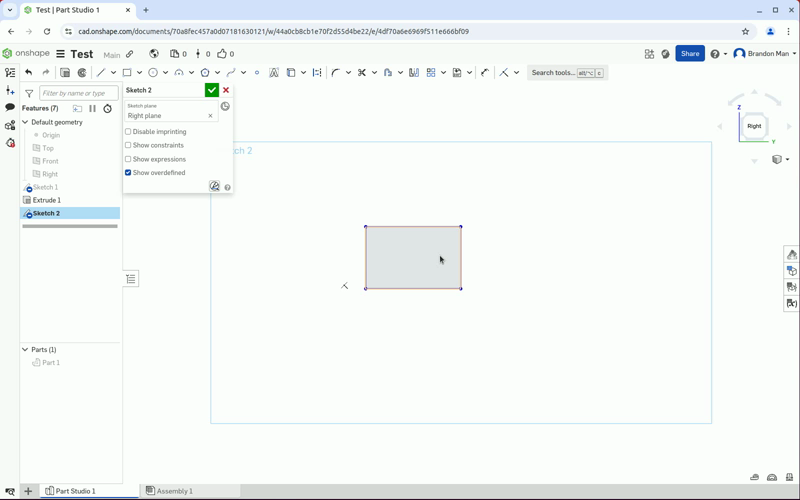
click(440, 255)
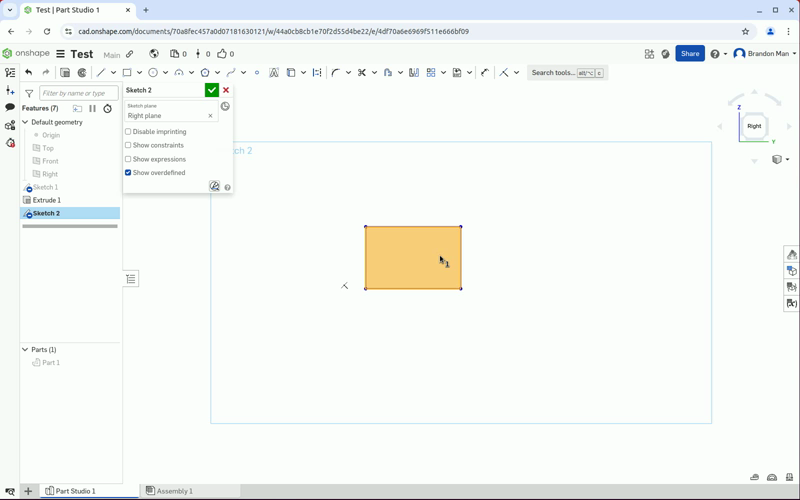
mouse_move(73, 352)
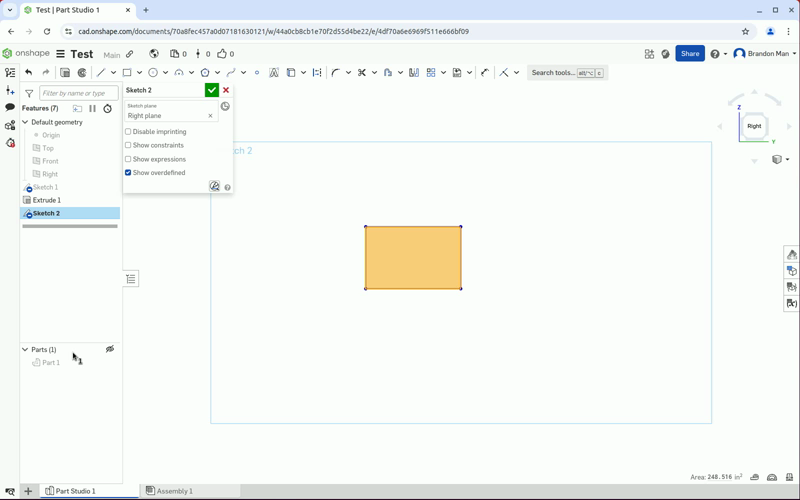
key(shift+y)
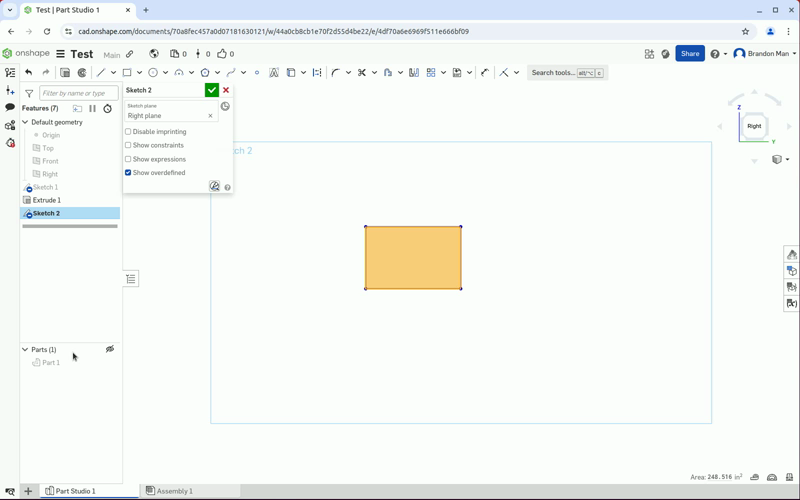
key(shift+e)
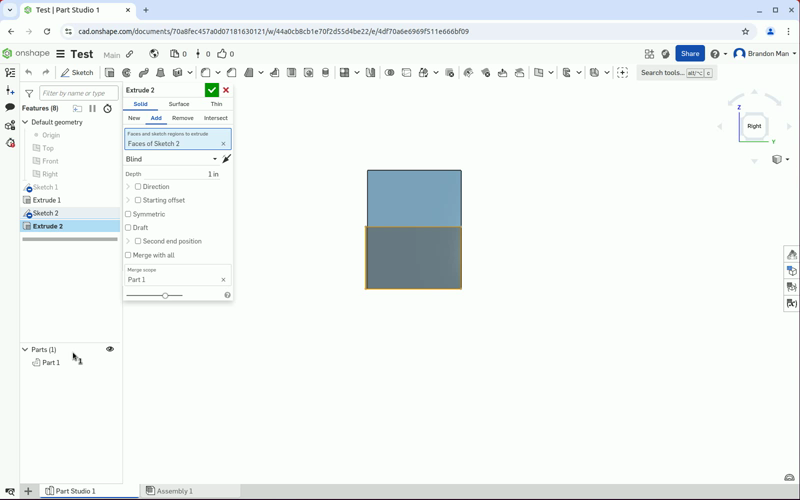
mouse_move(143, 106)
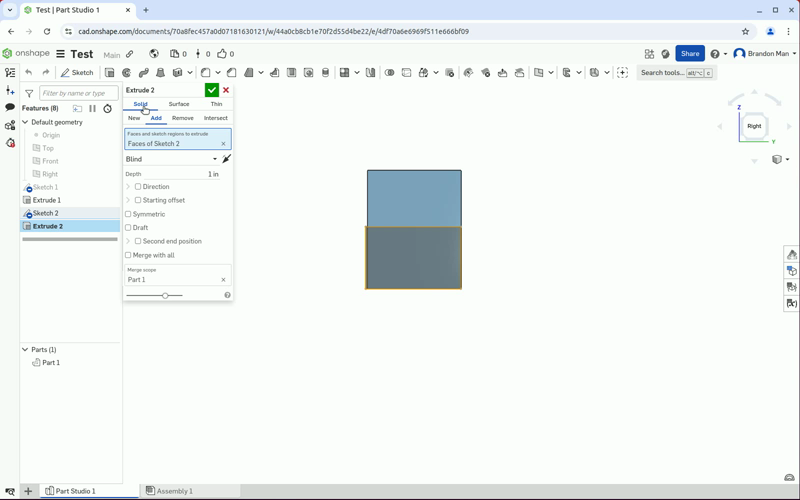
click(143, 106)
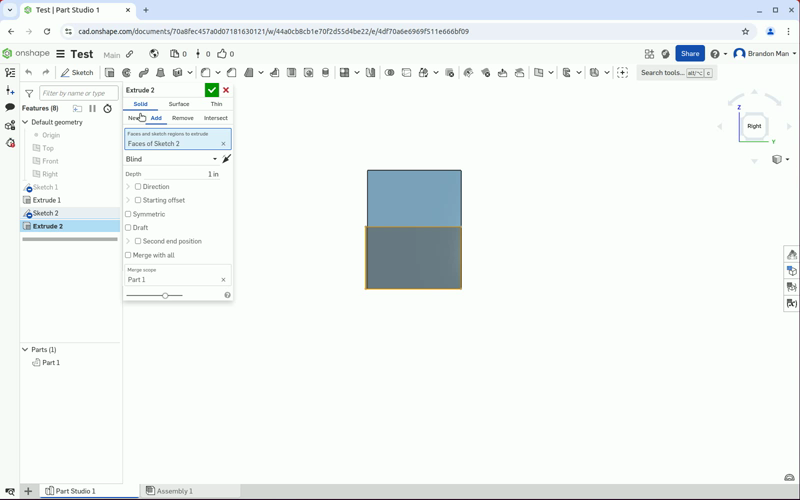
mouse_move(137, 120)
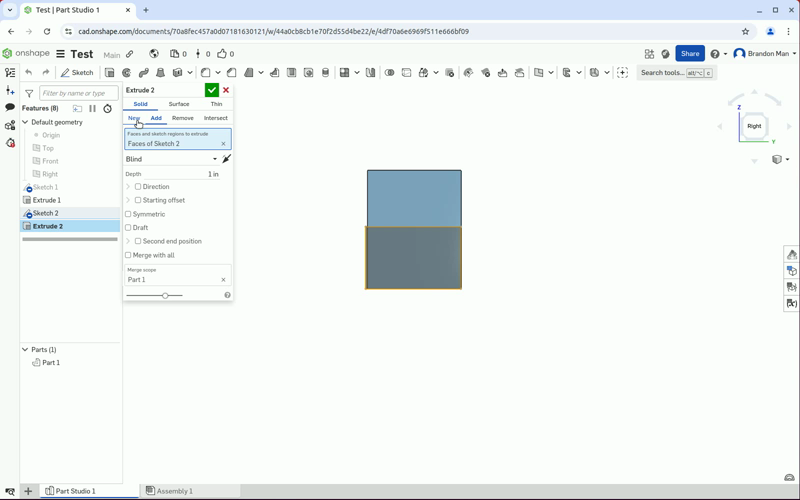
click(137, 120)
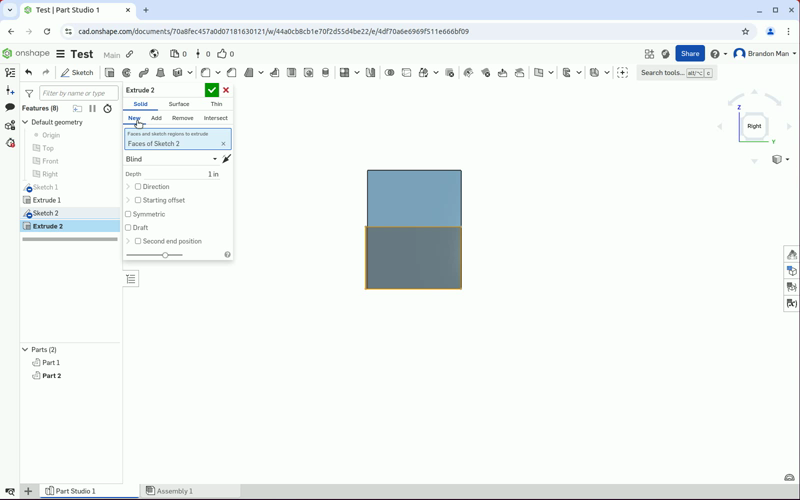
key(tab, 4)
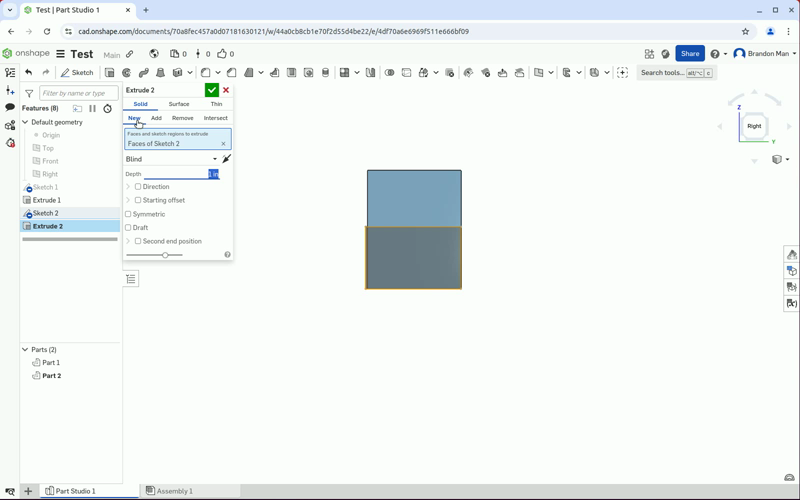
text(4.814)
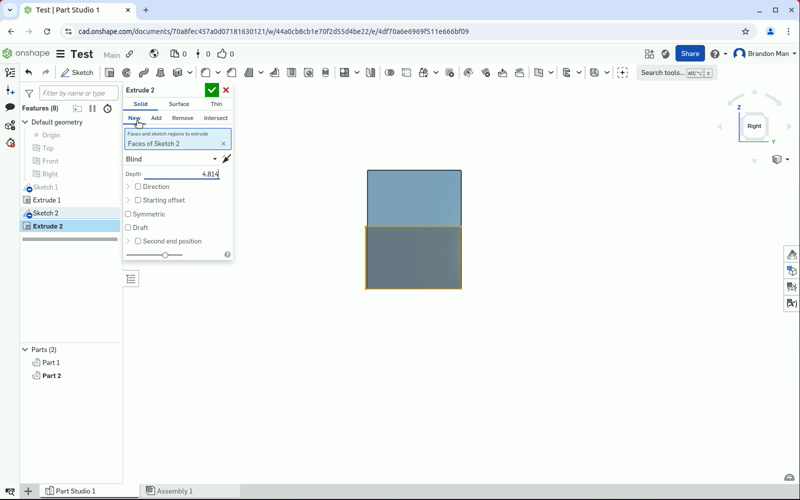
key(enter)
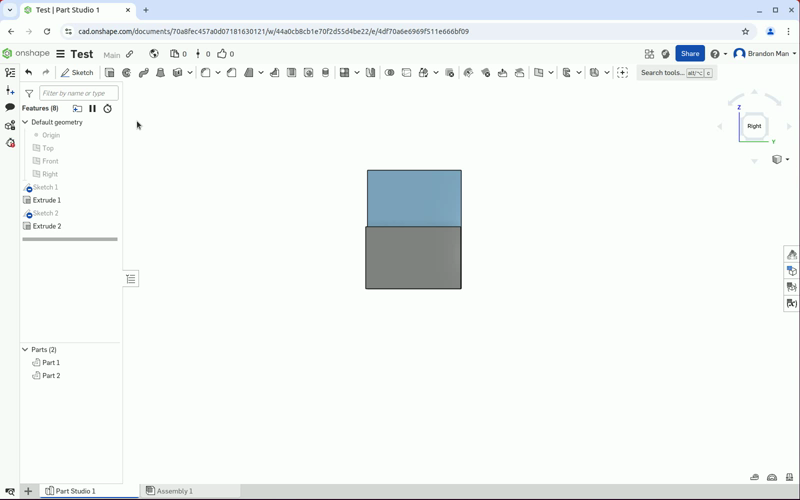
key(shift+h)
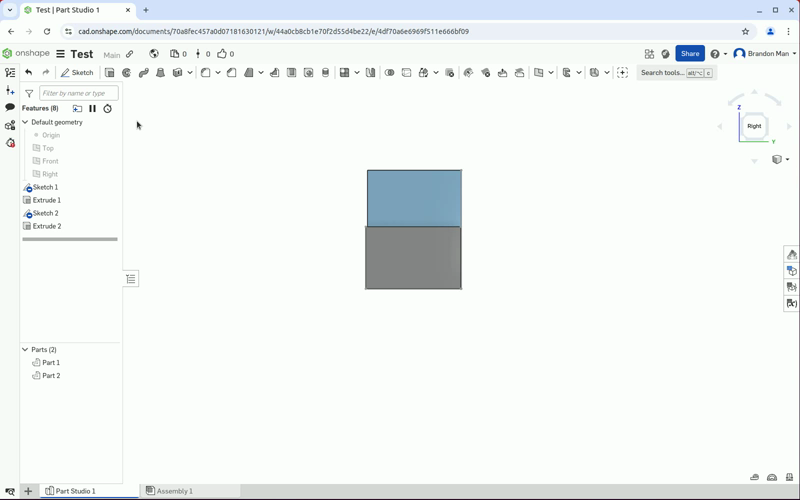
key(shift+h)
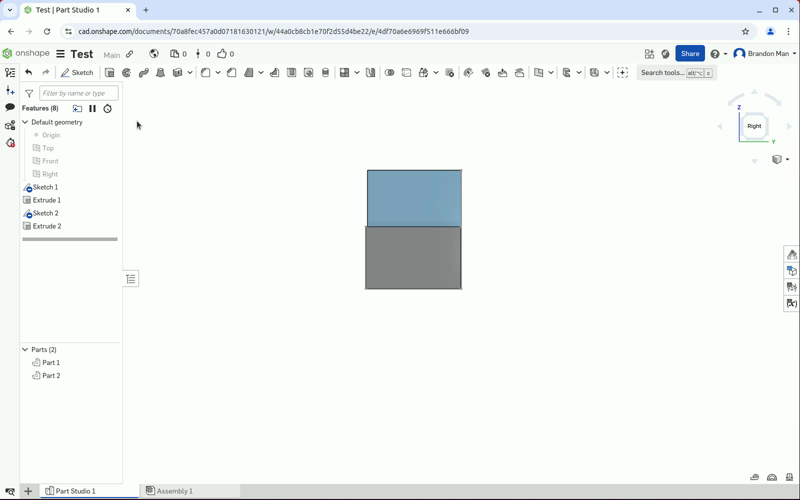
key(shift+7)
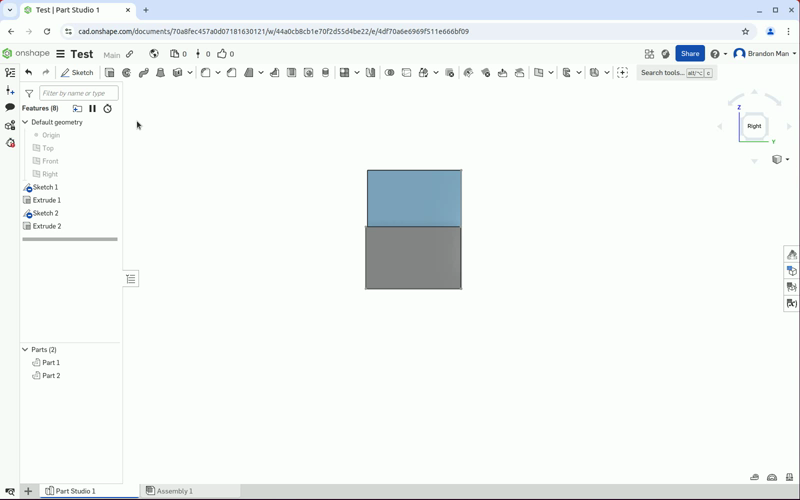
key(right, 2)
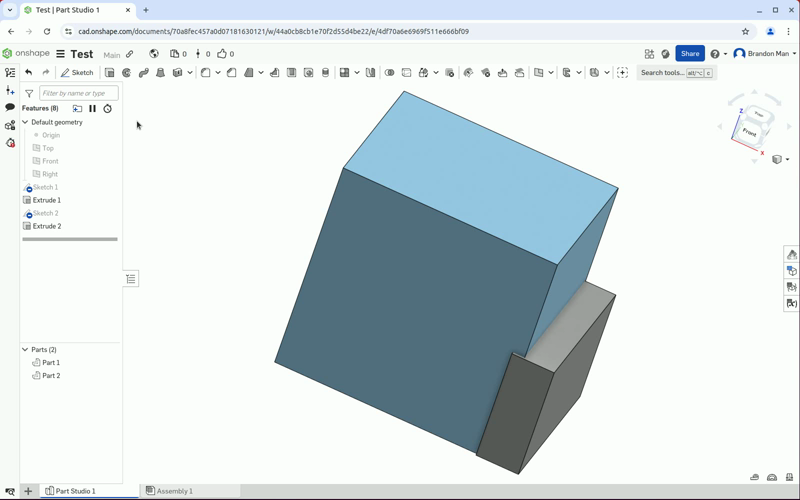
key(down, 2)
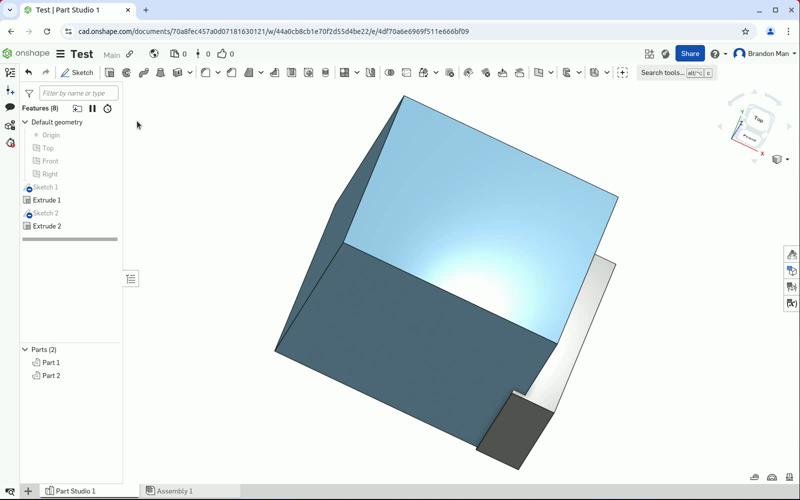
key(up, 2)
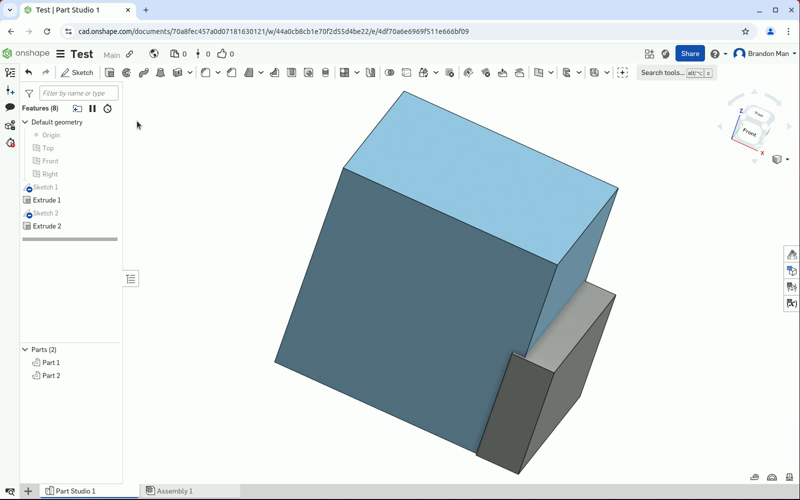
key(left, 2)
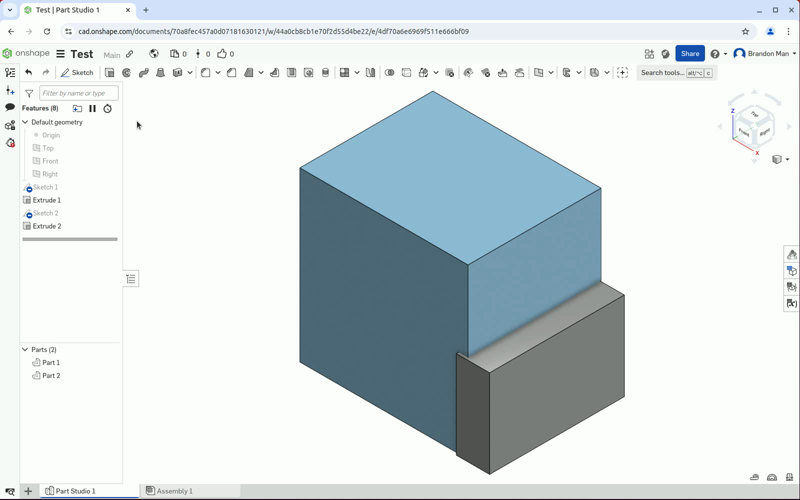
mouse_move(73, 189)
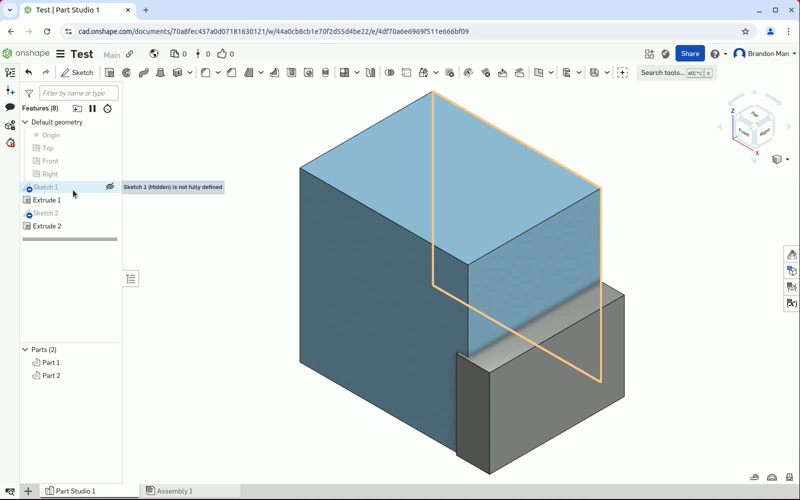
click(73, 189)